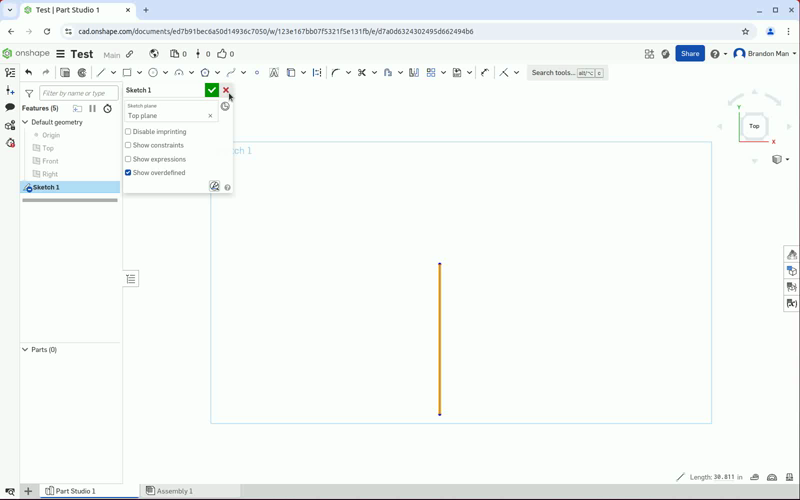
key(shift+h)
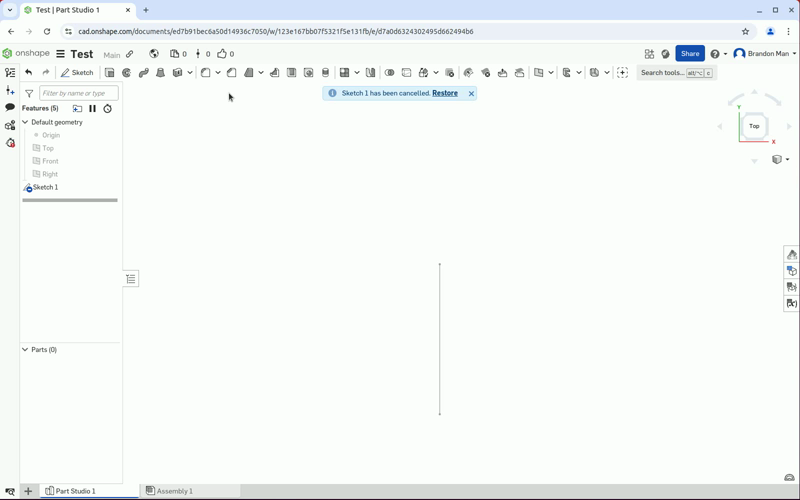
mouse_move(73, 352)
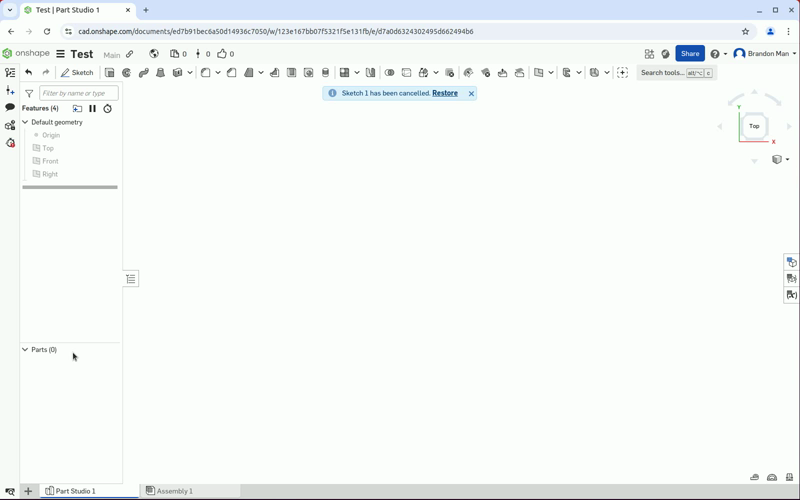
key(y)
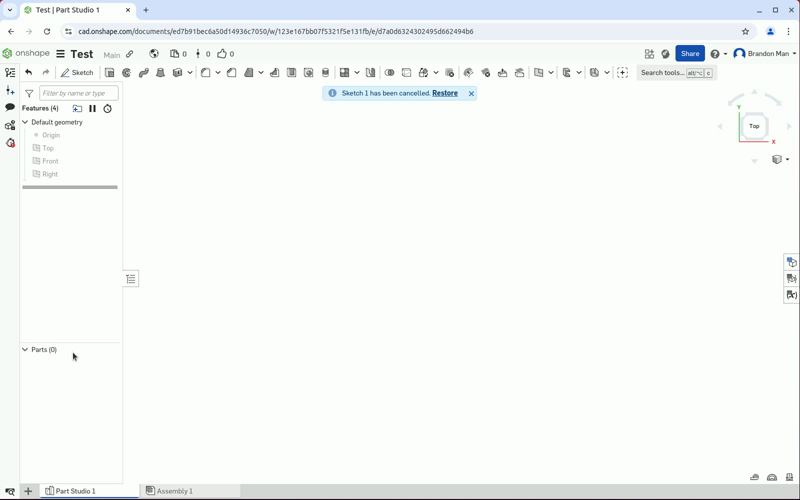
key(shift+p)
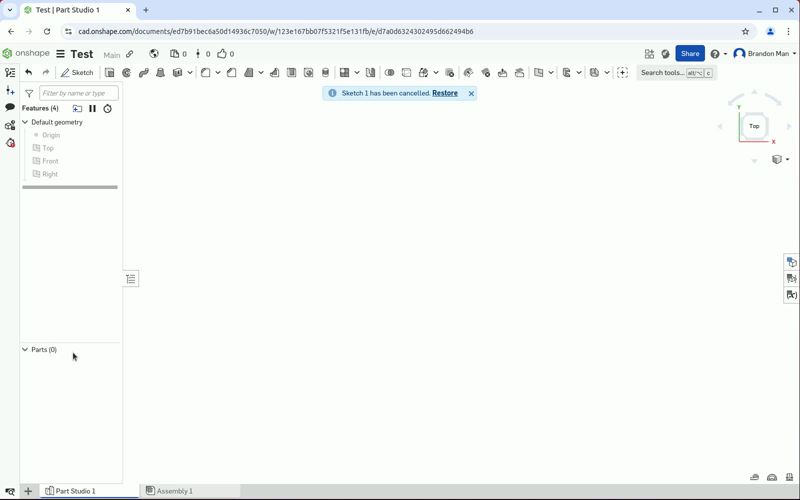
key(space)
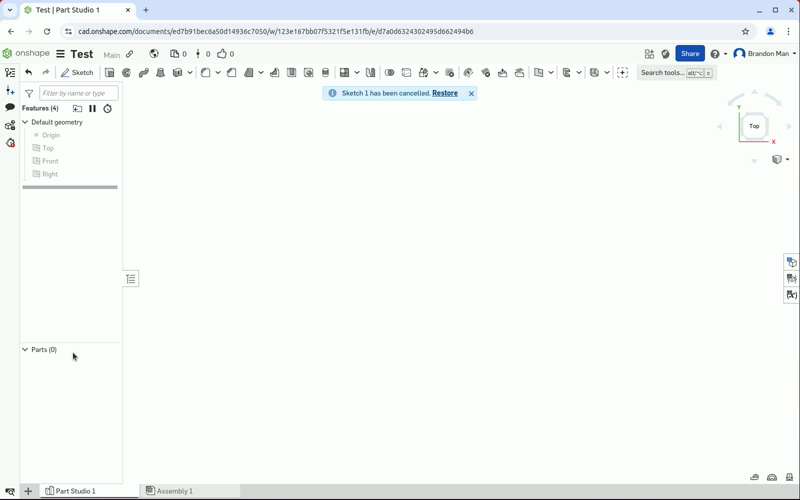
key_down(shift)
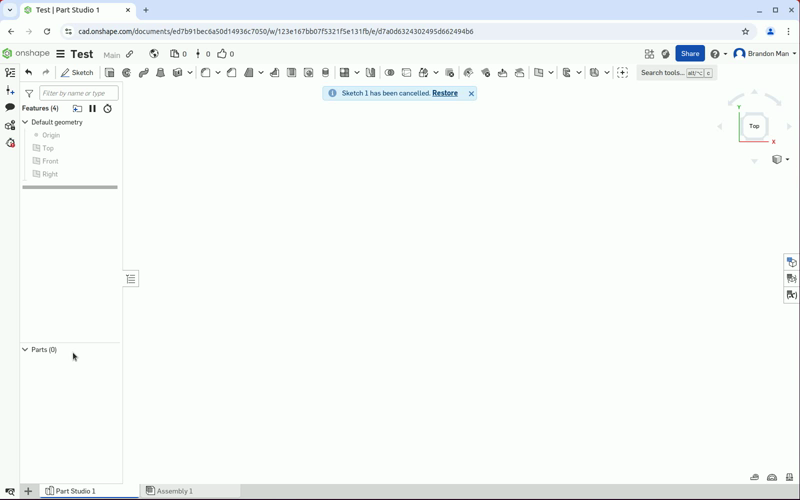
key(up)
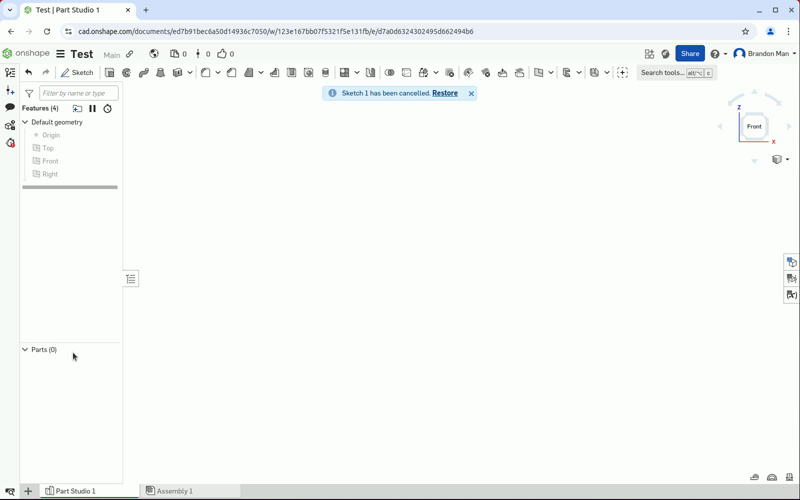
key_up(shift)
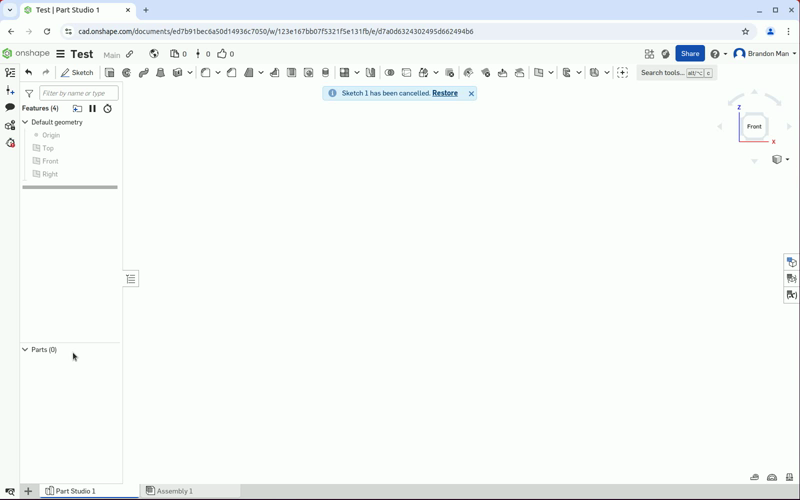
mouse_move(73, 352)
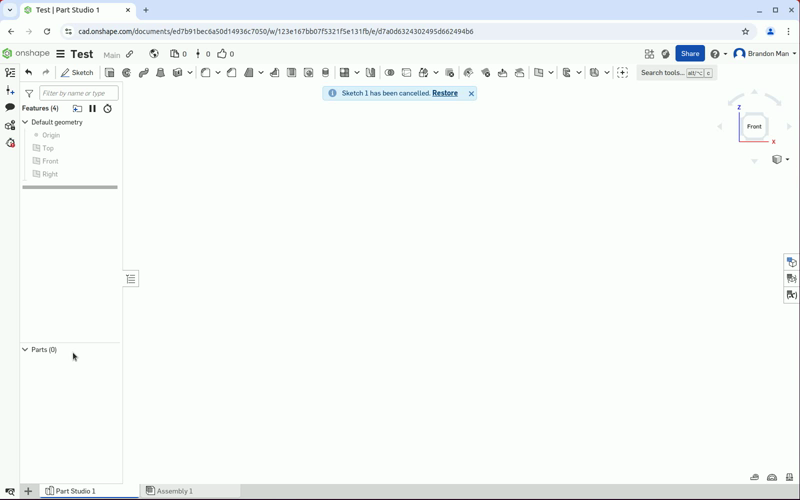
key(shift+y)
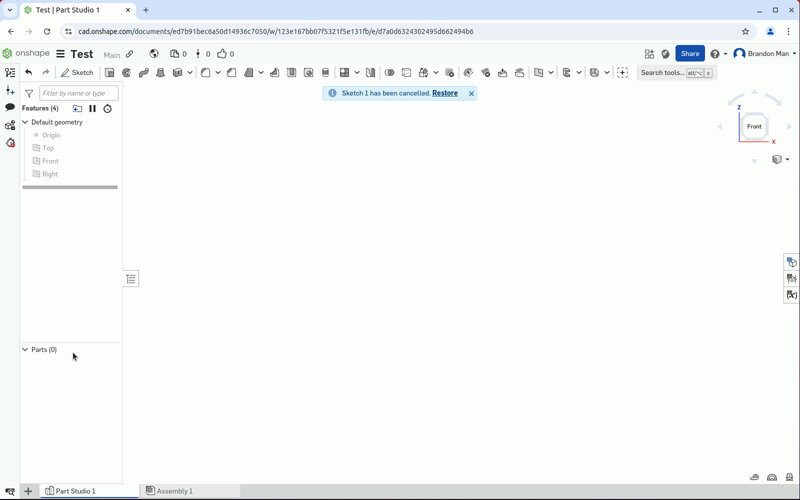
key(shift+s)
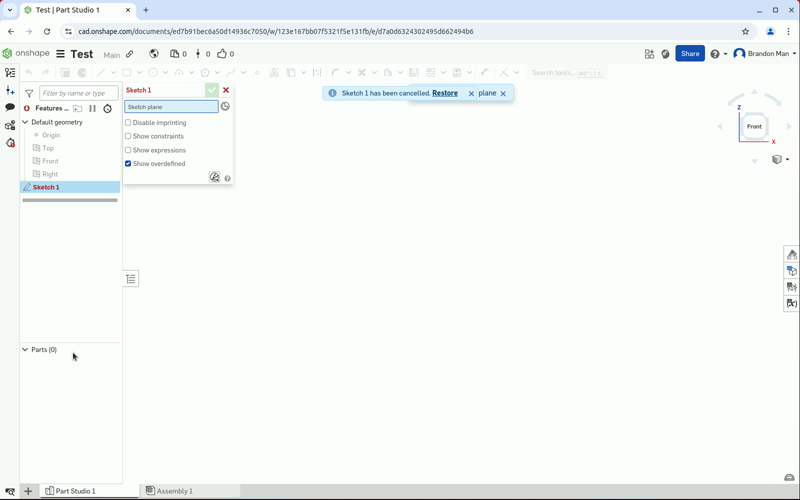
mouse_move(73, 163)
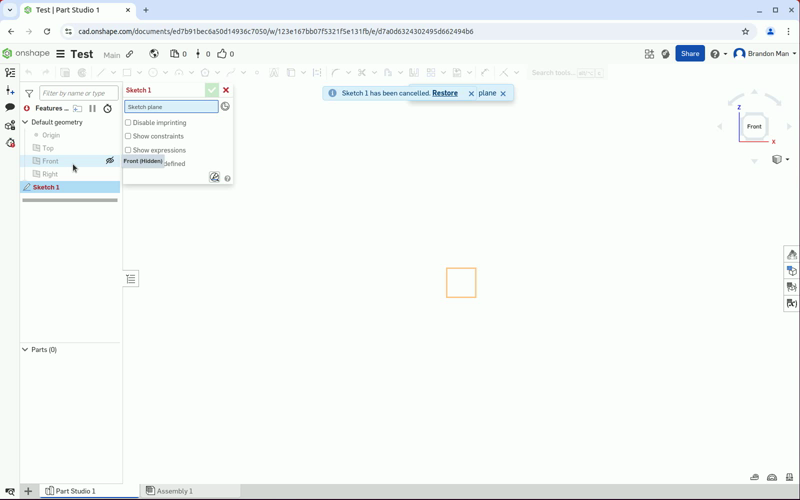
click(73, 163)
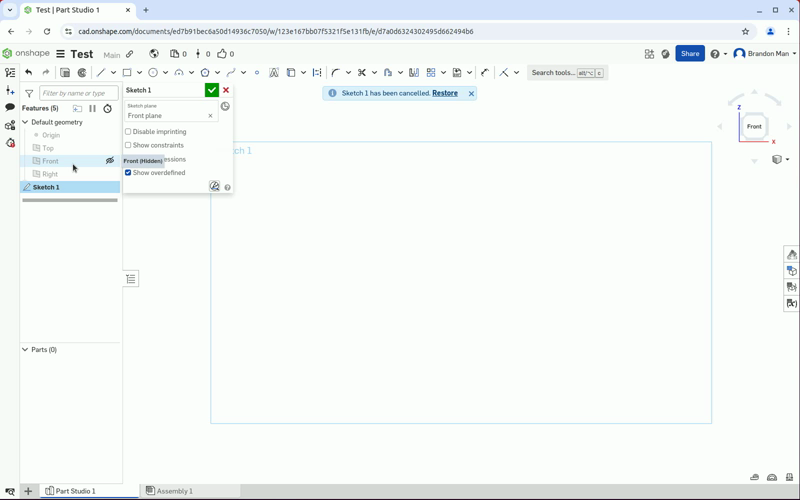
mouse_move(73, 352)
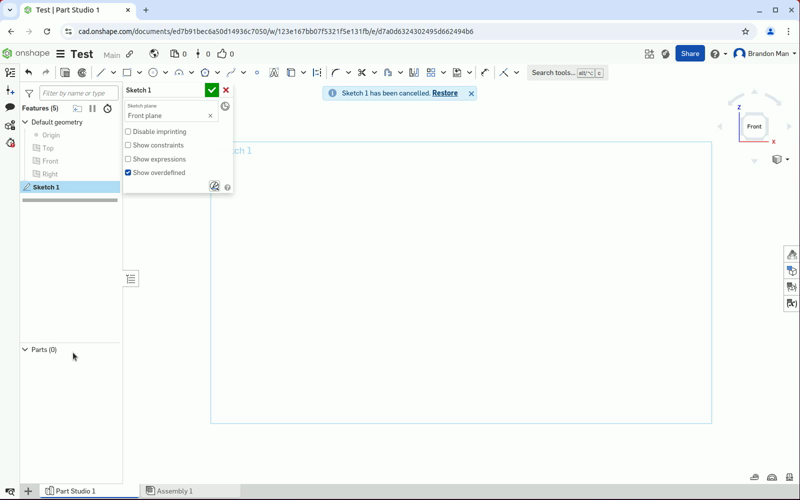
key(y)
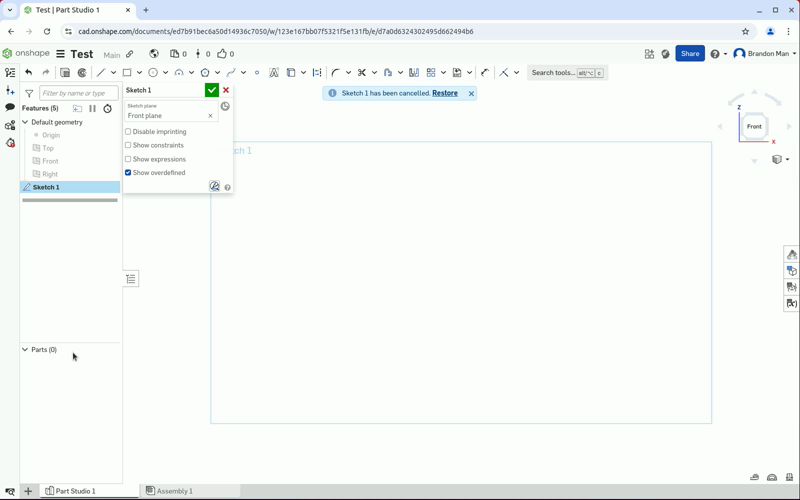
key(l)
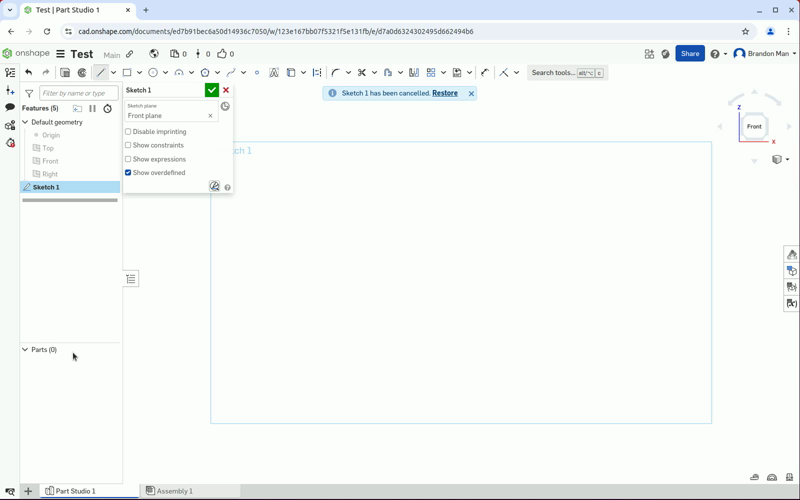
key_down(shift)
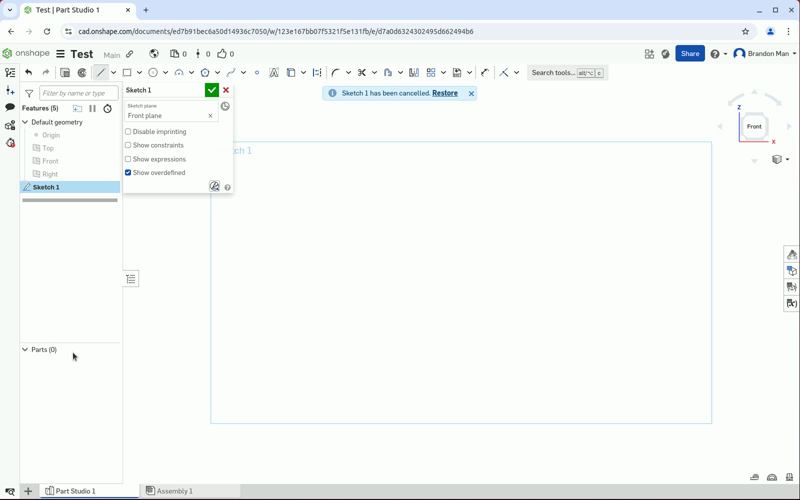
mouse_move(348, 261)
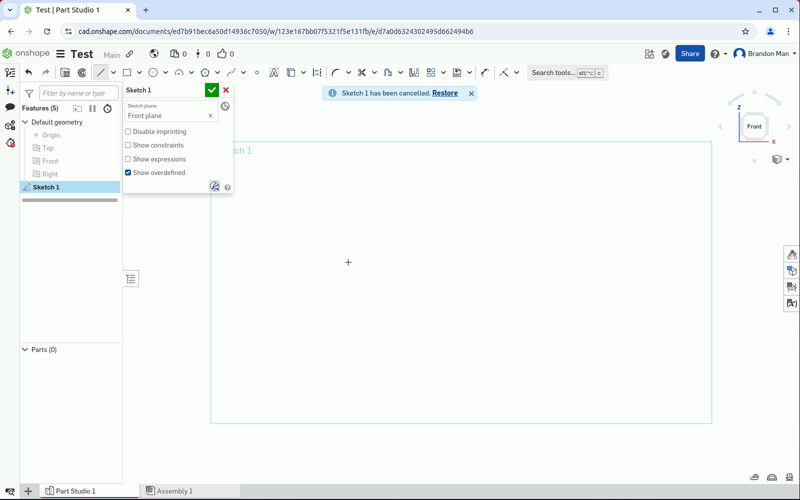
click(348, 261)
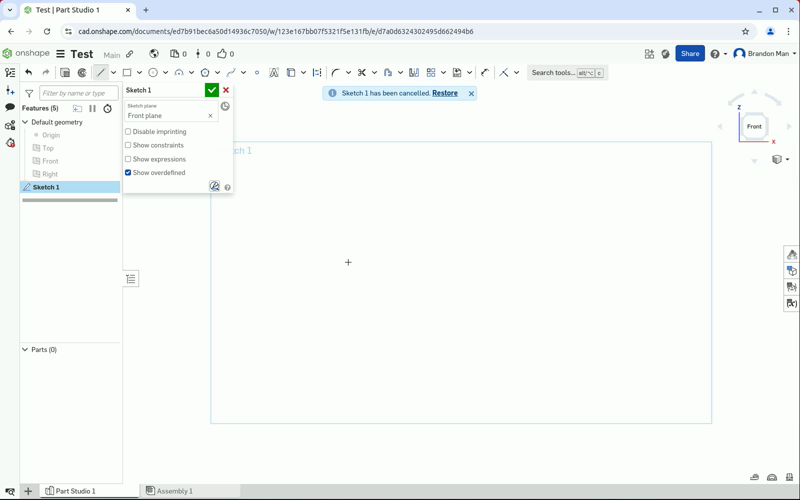
key_up(shift)
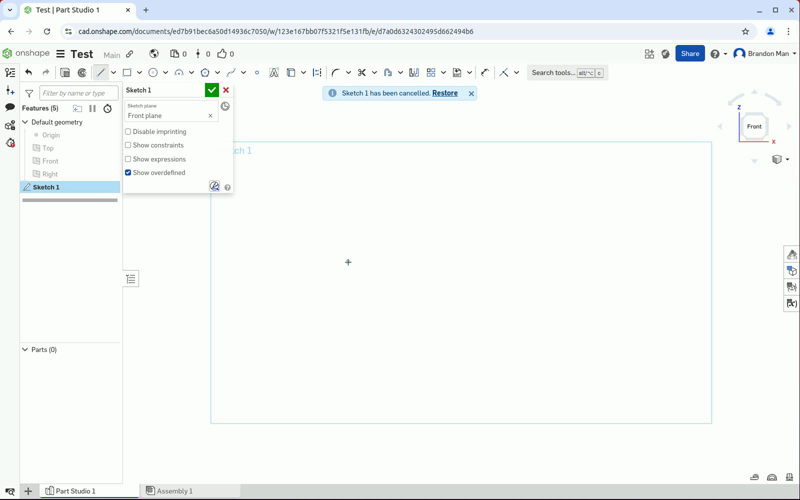
key_down(shift)
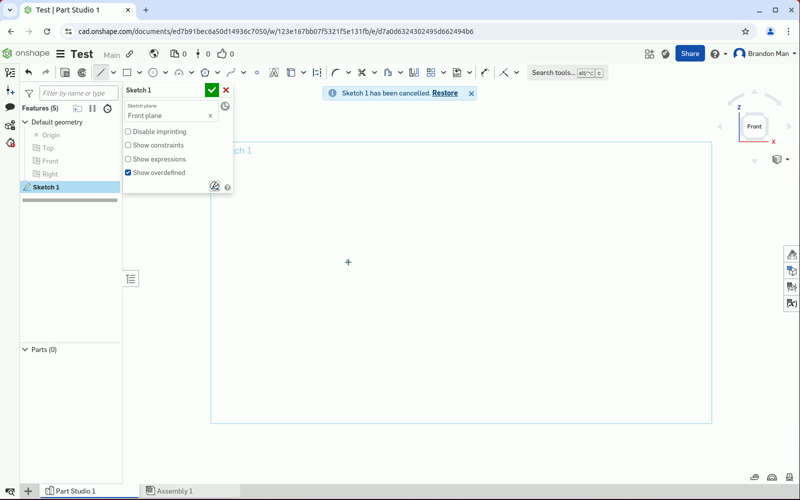
mouse_move(567, 261)
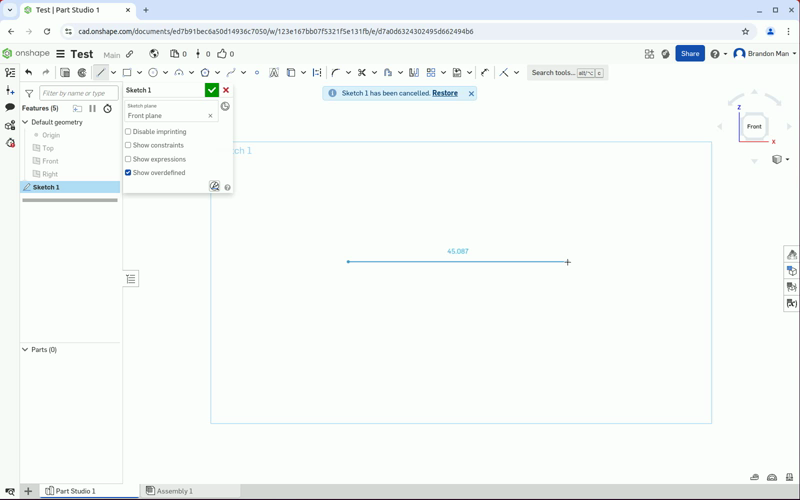
click(567, 261)
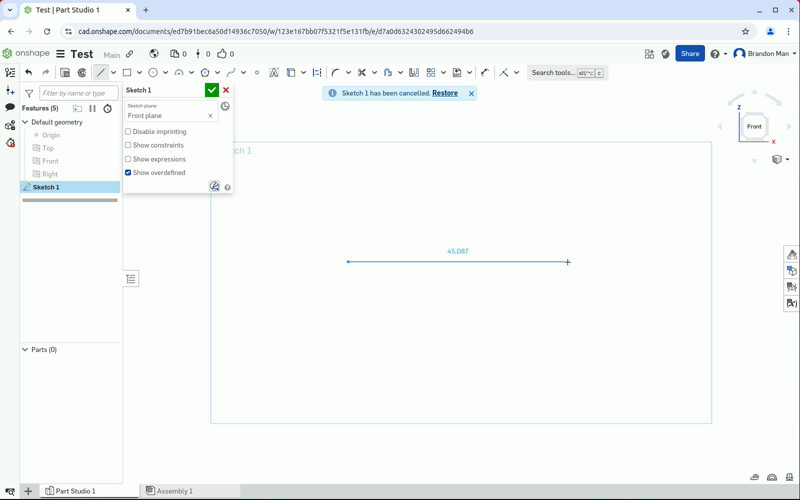
key_up(shift)
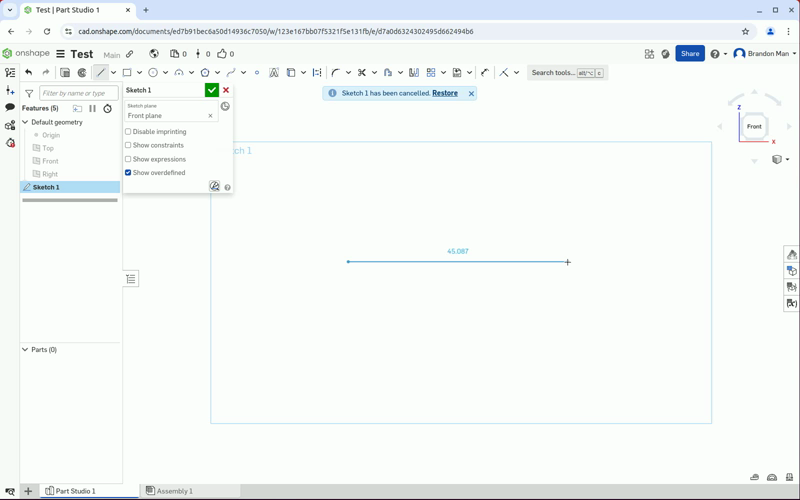
key_down(shift)
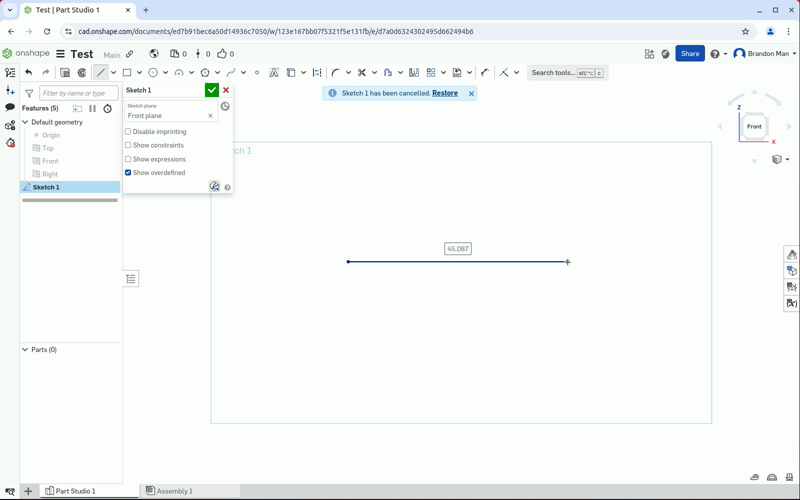
mouse_move(589, 261)
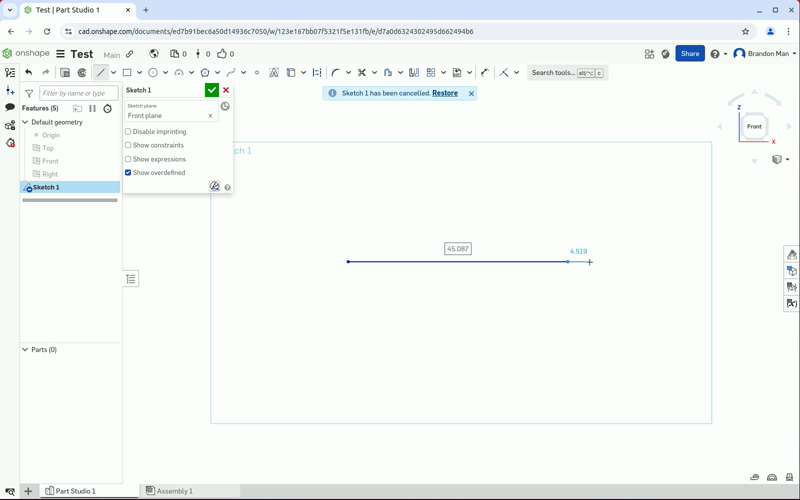
mouse_move(567, 224)
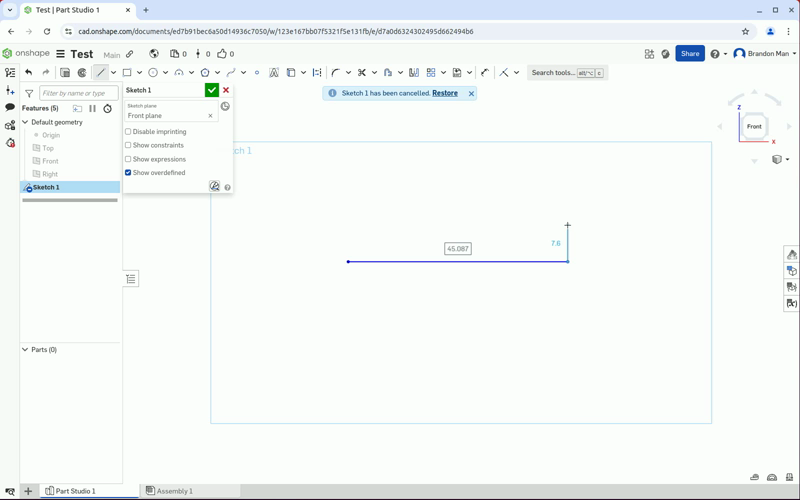
click(567, 224)
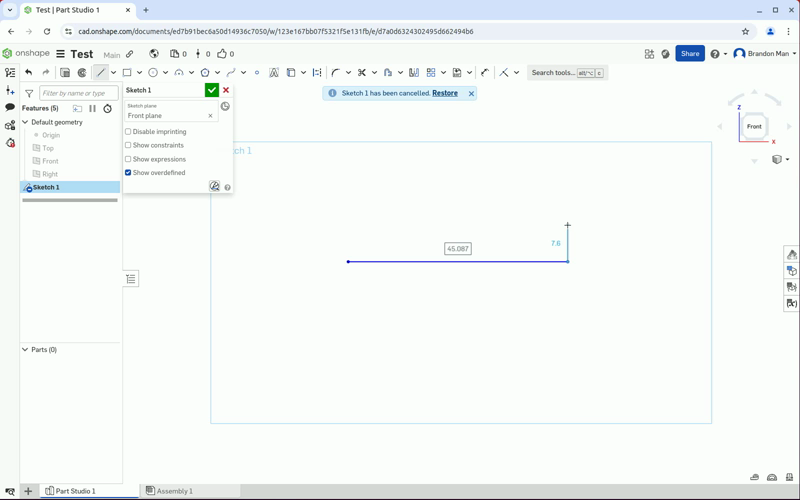
key_up(shift)
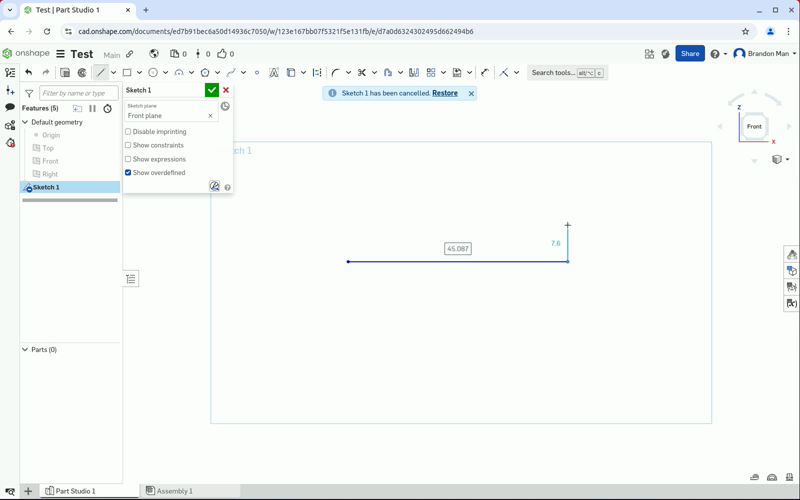
key_down(shift)
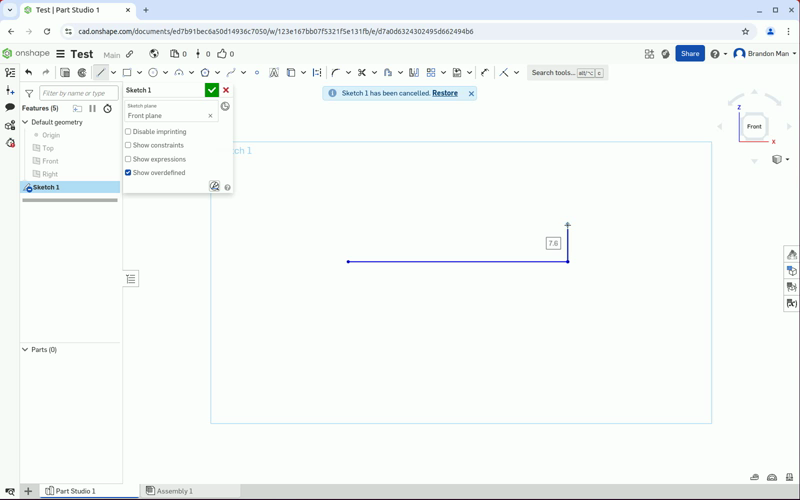
mouse_move(348, 224)
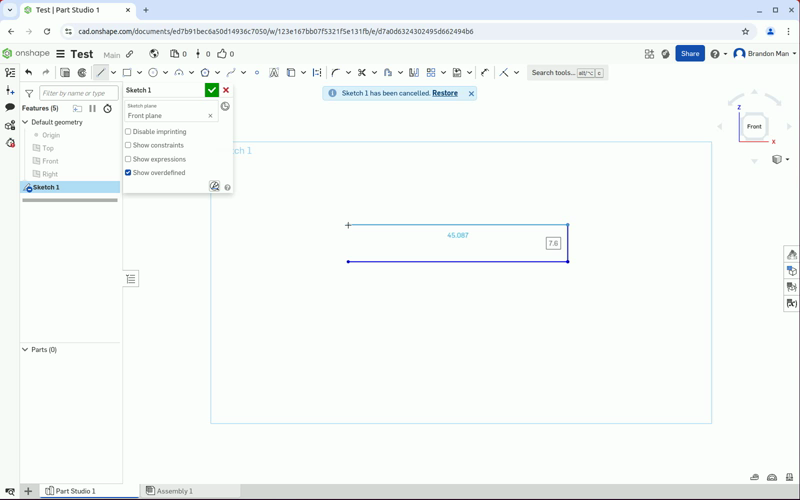
click(348, 224)
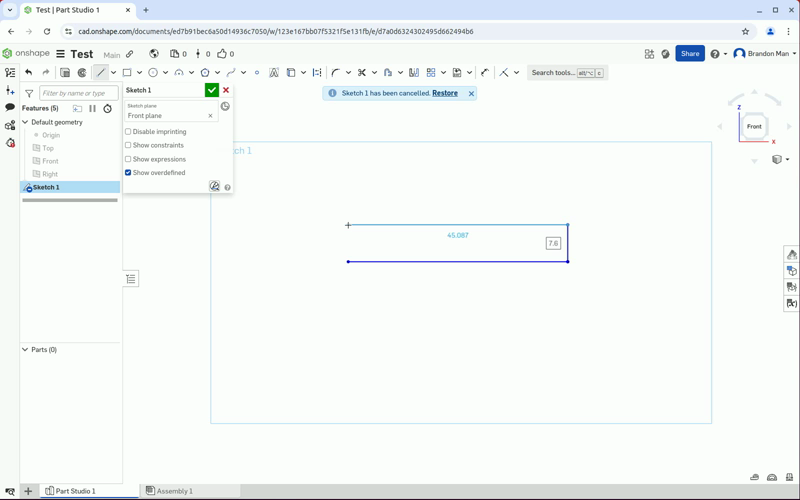
key_up(shift)
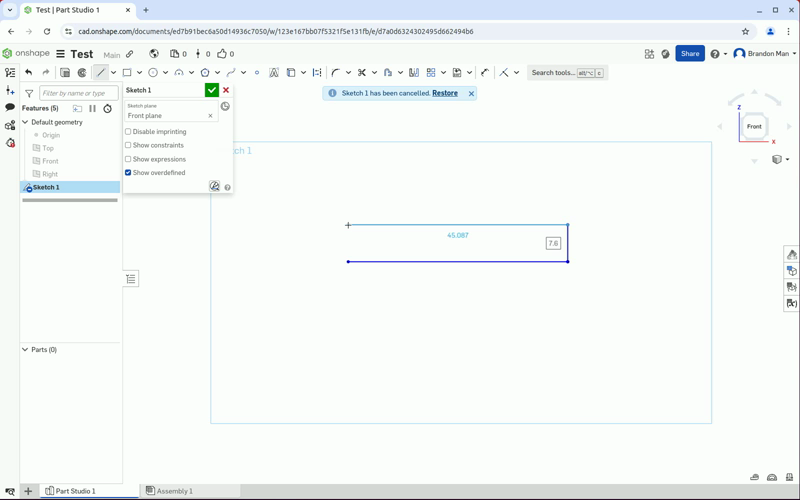
mouse_move(378, 224)
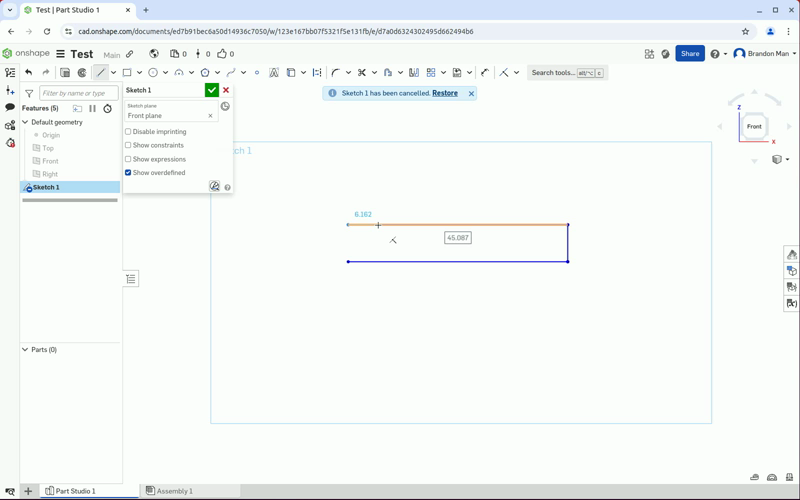
key_down(shift)
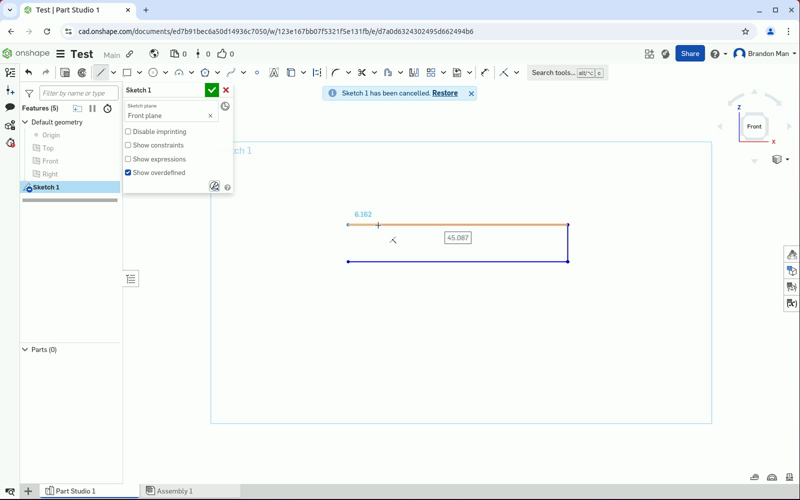
mouse_move(348, 261)
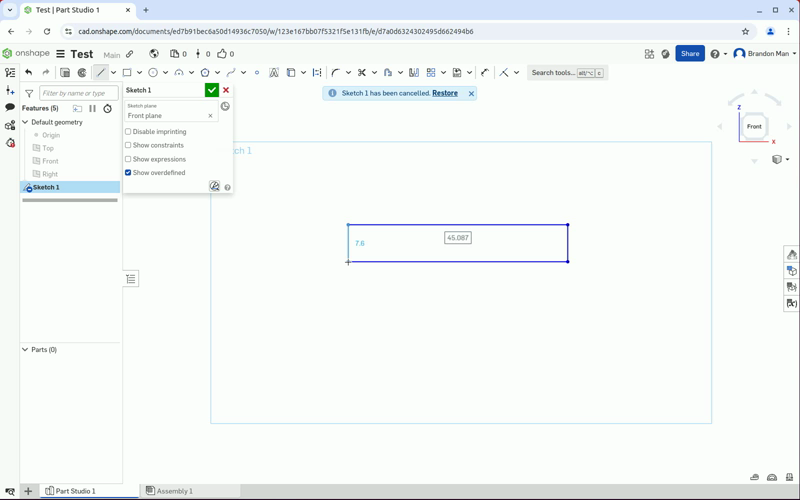
key_up(shift)
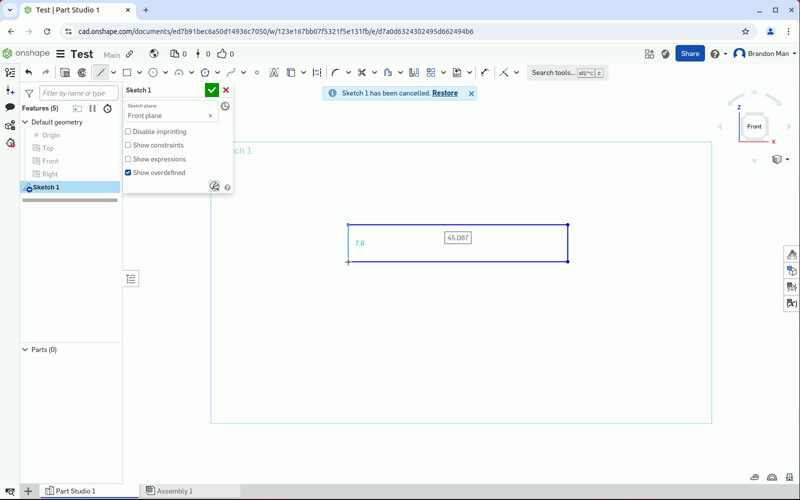
click(348, 261)
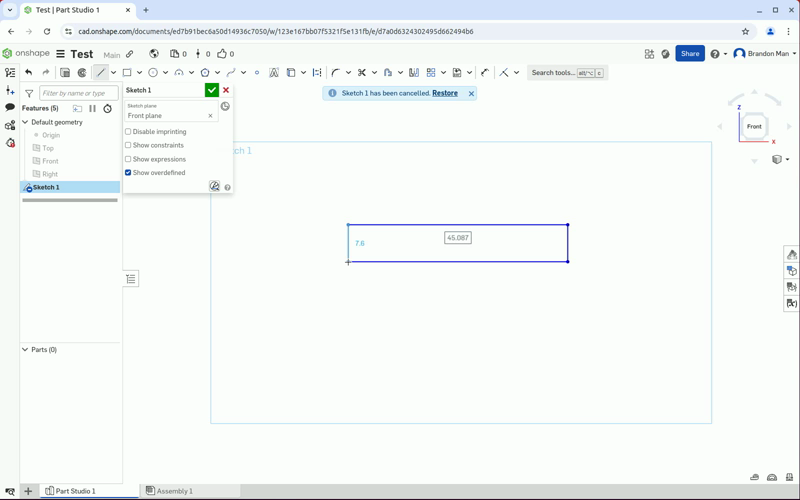
key(esc)
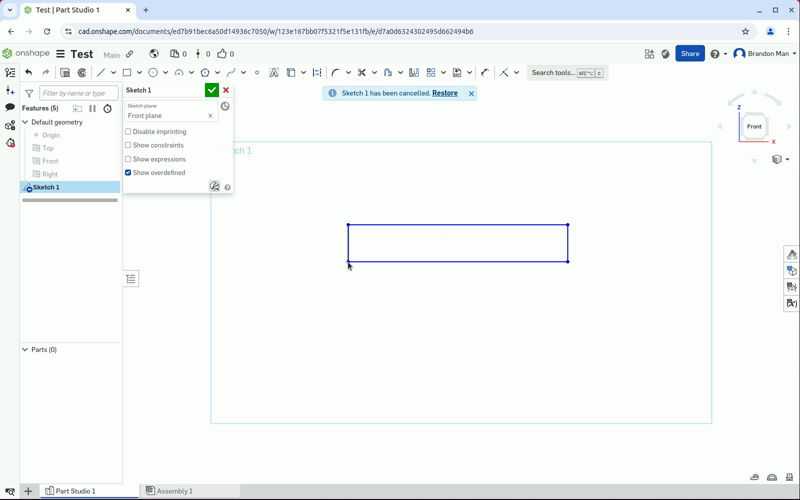
mouse_move(428, 250)
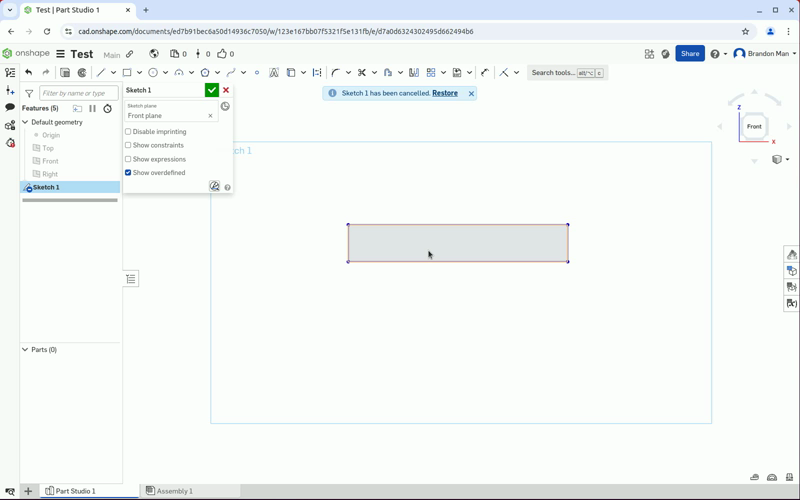
click(428, 250)
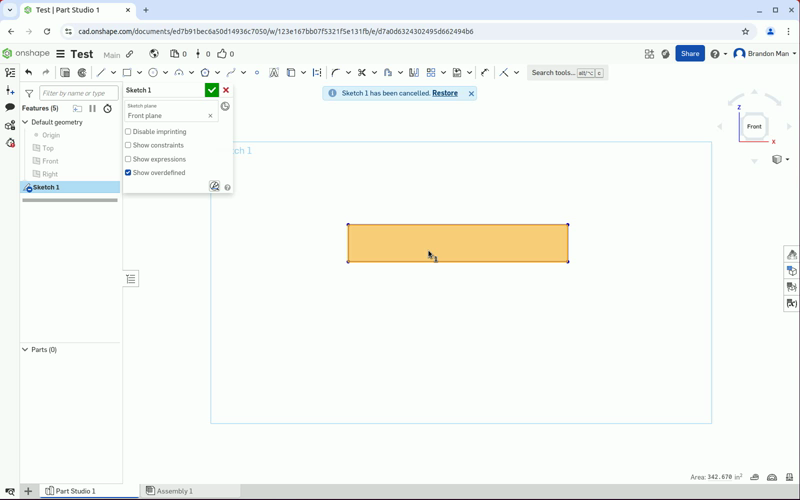
mouse_move(73, 352)
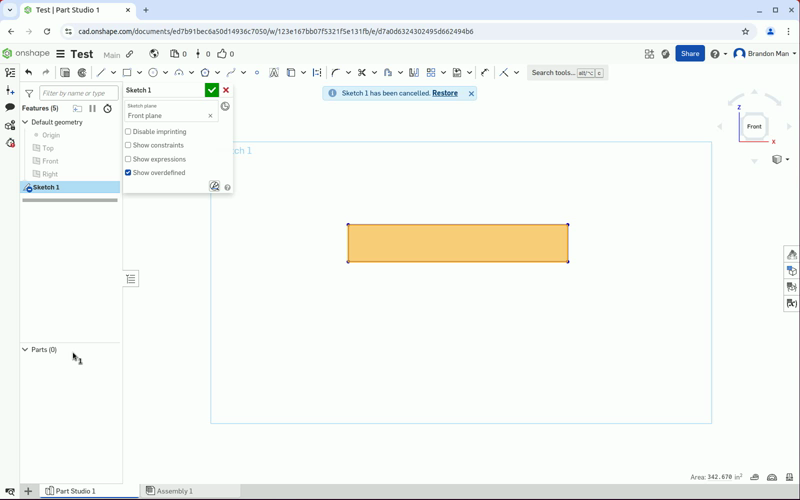
key(shift+y)
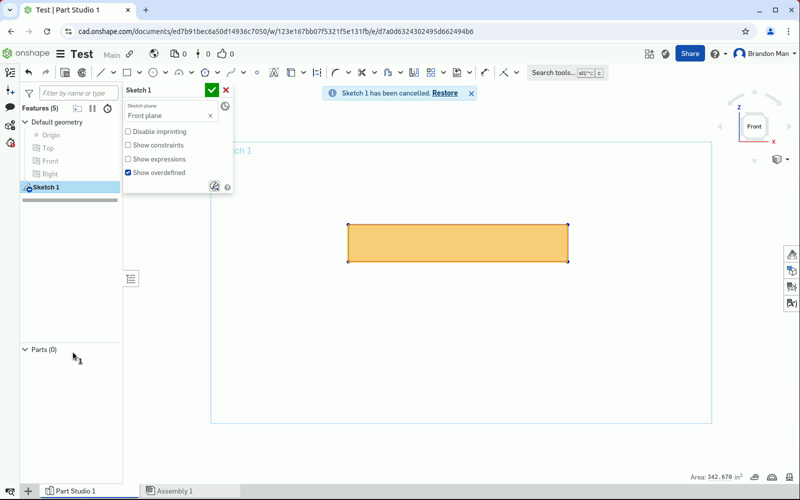
key(shift+e)
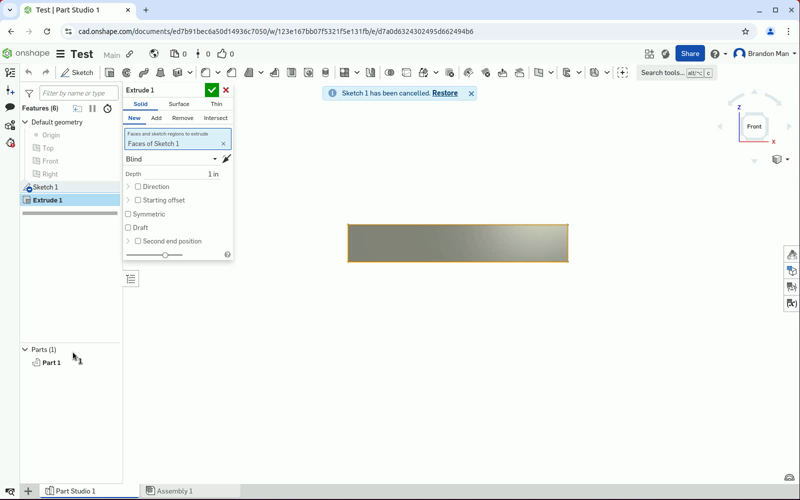
mouse_move(143, 106)
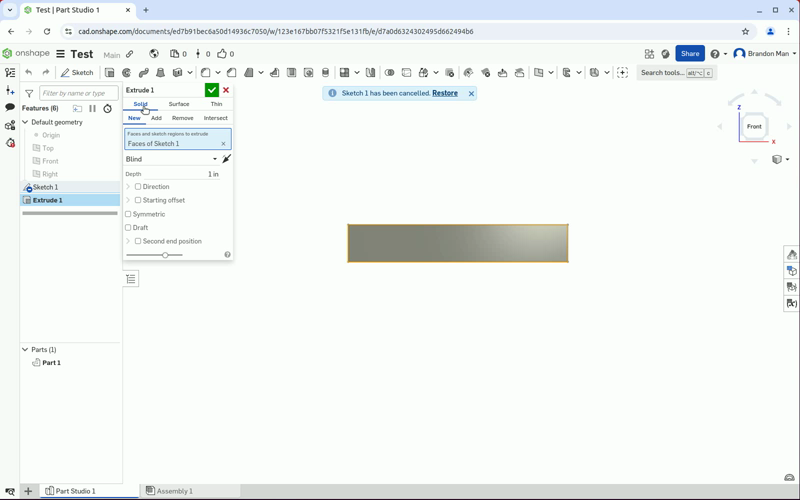
click(143, 106)
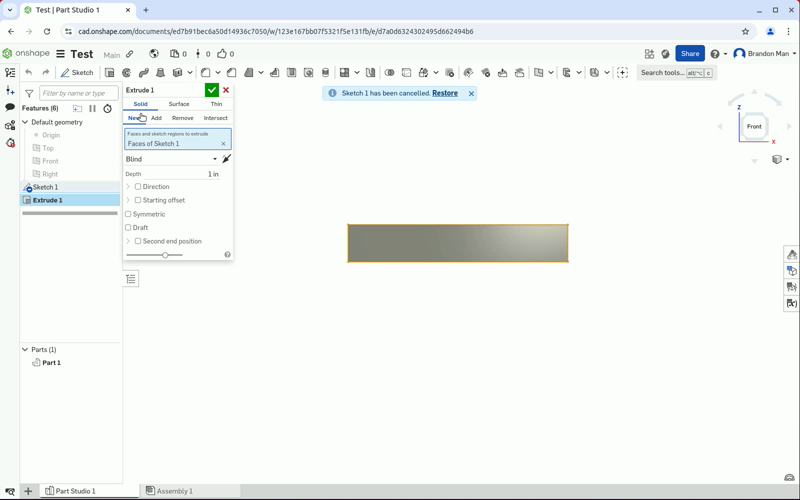
mouse_move(137, 120)
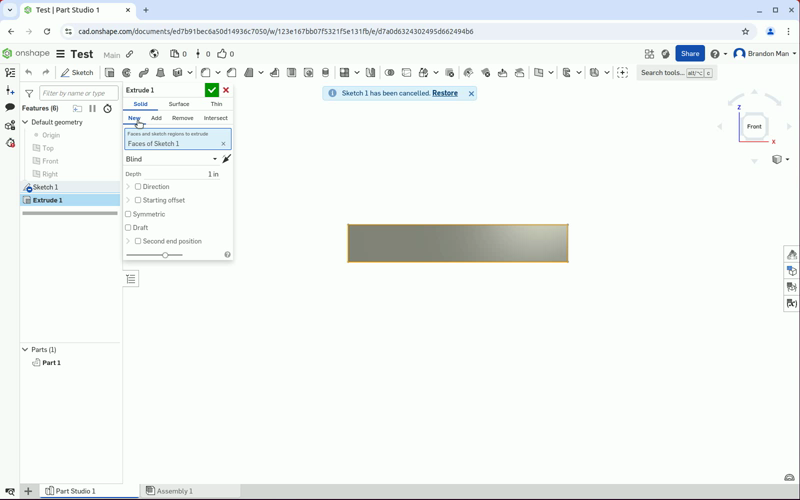
click(137, 120)
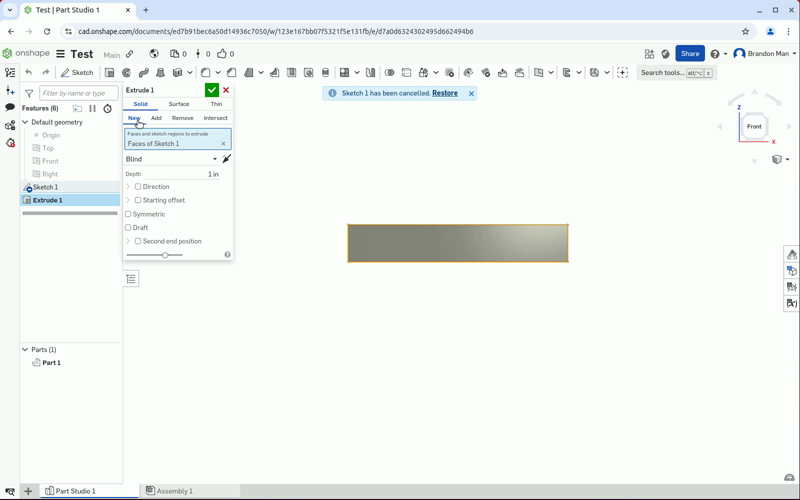
key(tab, 4)
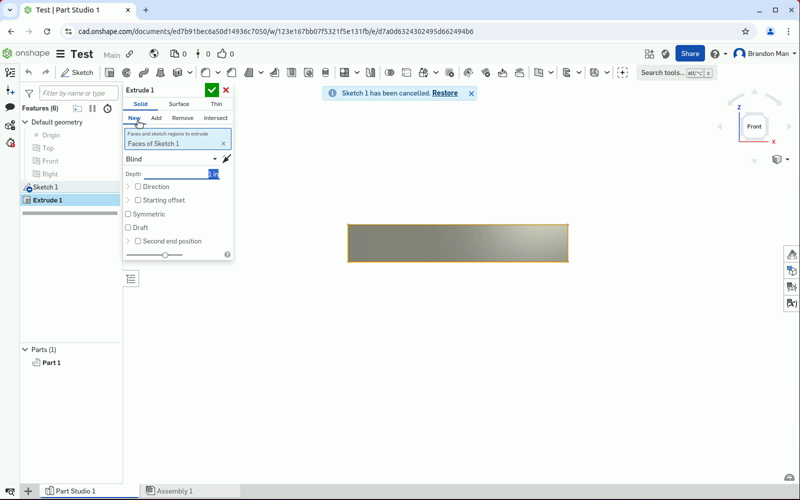
text(12.036)
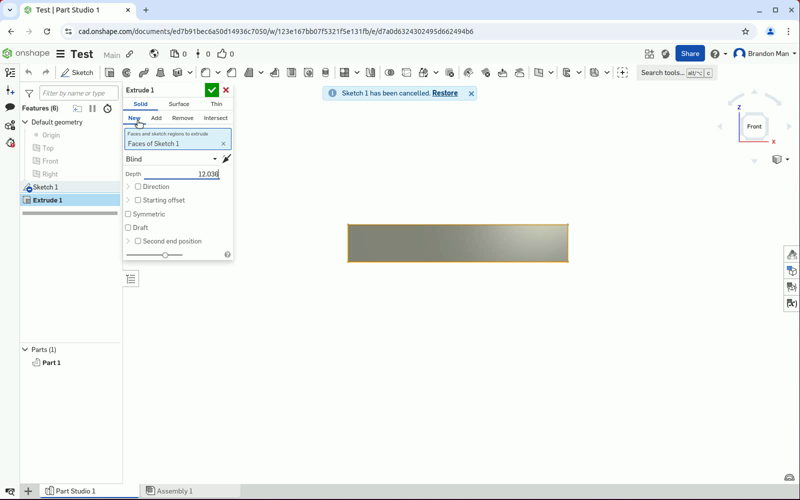
key(tab, 3)
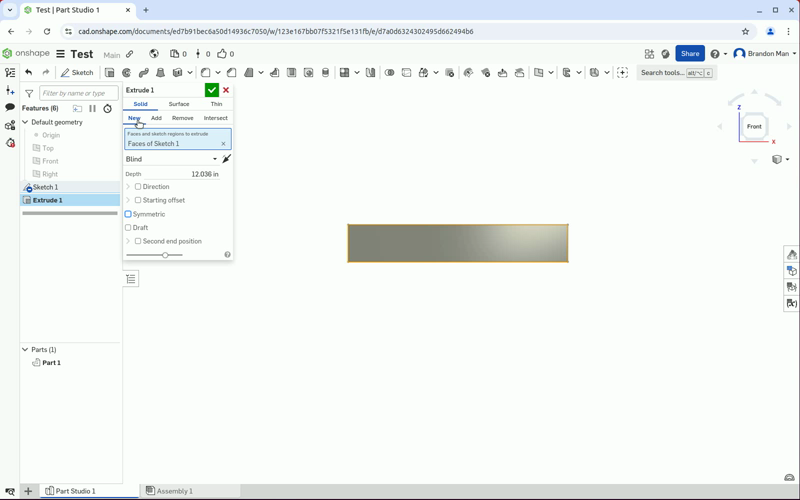
key(space)
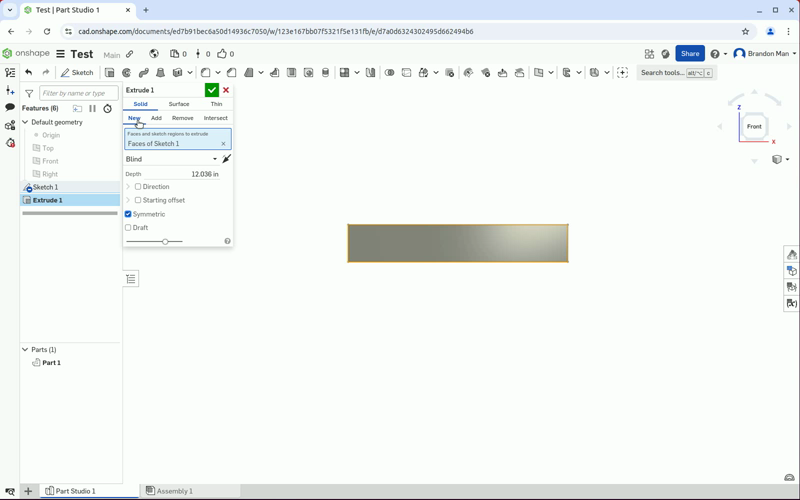
key(enter)
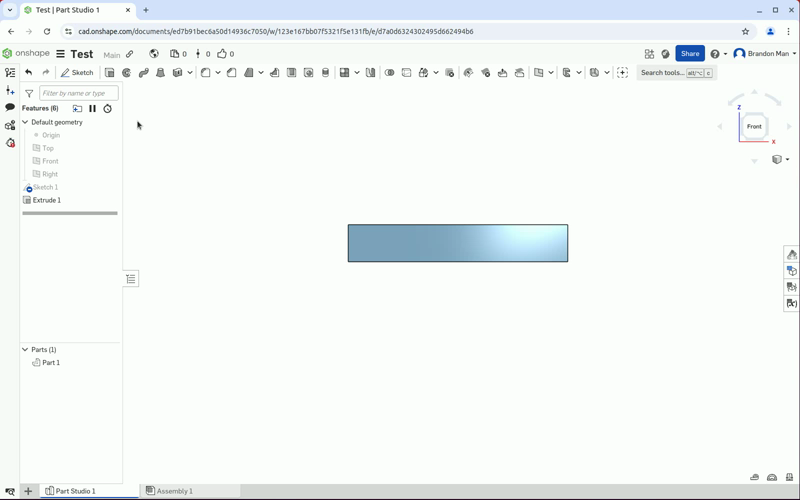
key(shift+h)
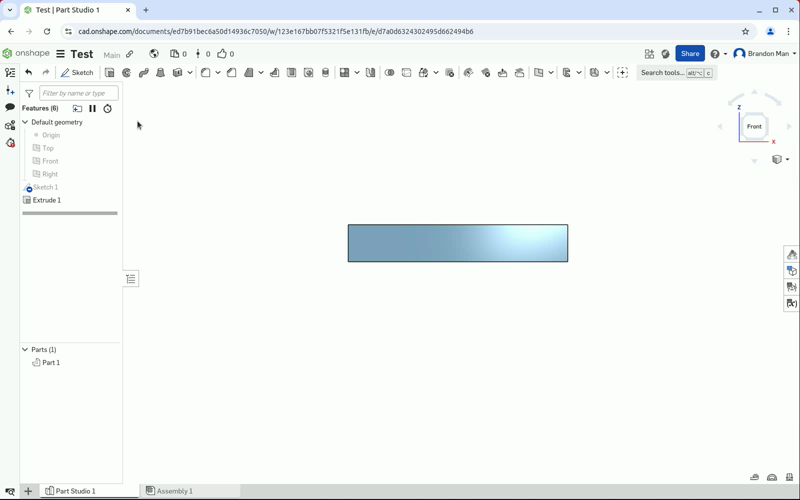
key(shift+h)
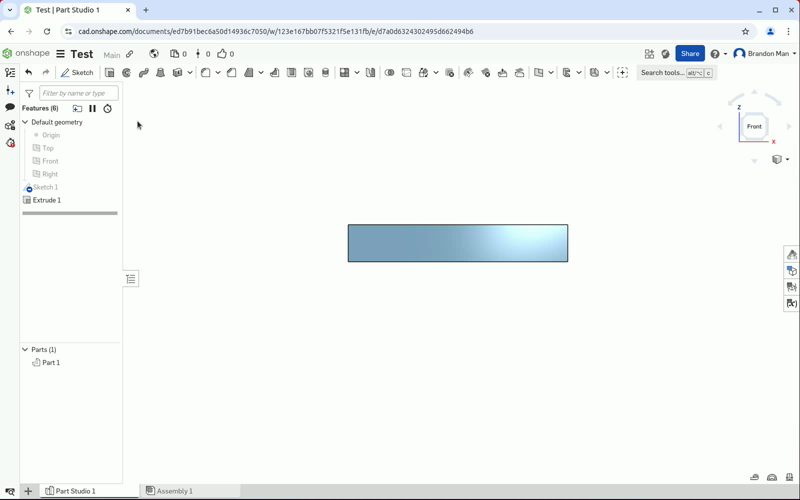
mouse_move(73, 189)
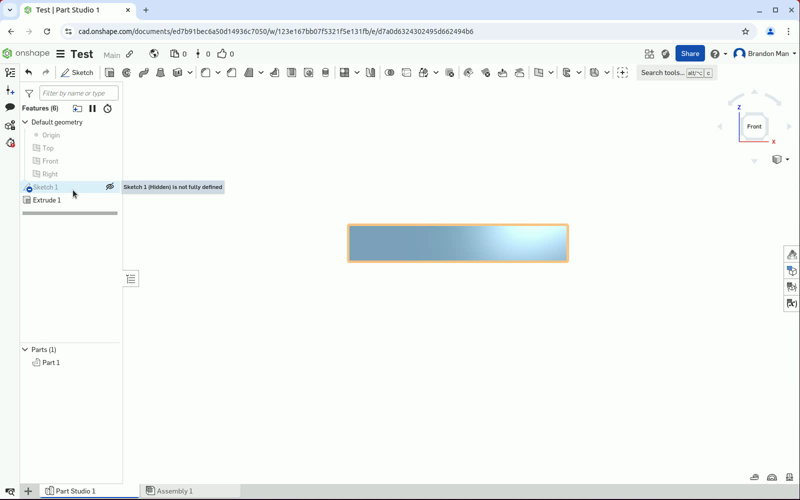
click(73, 189)
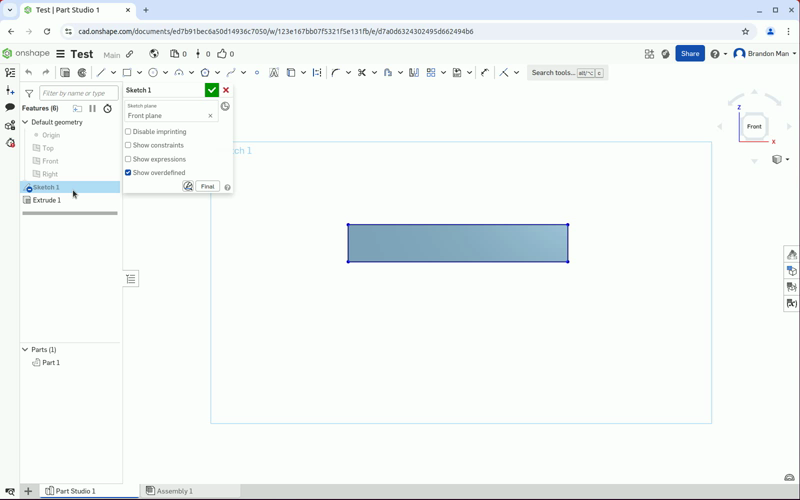
mouse_move(229, 92)
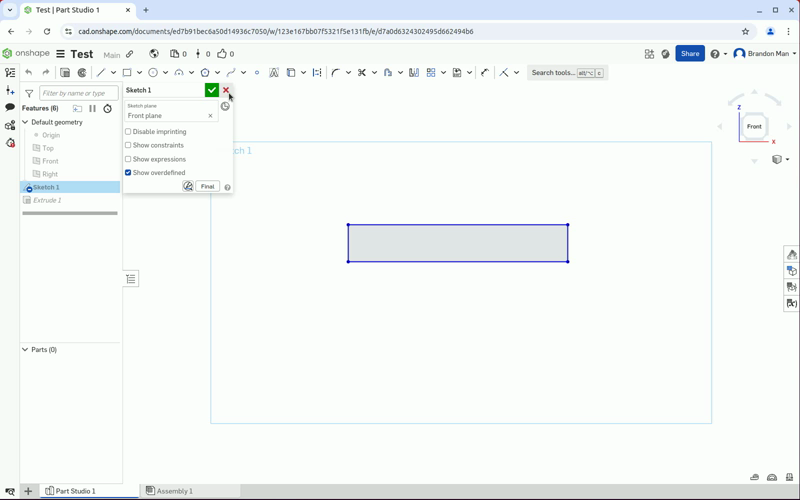
click(229, 92)
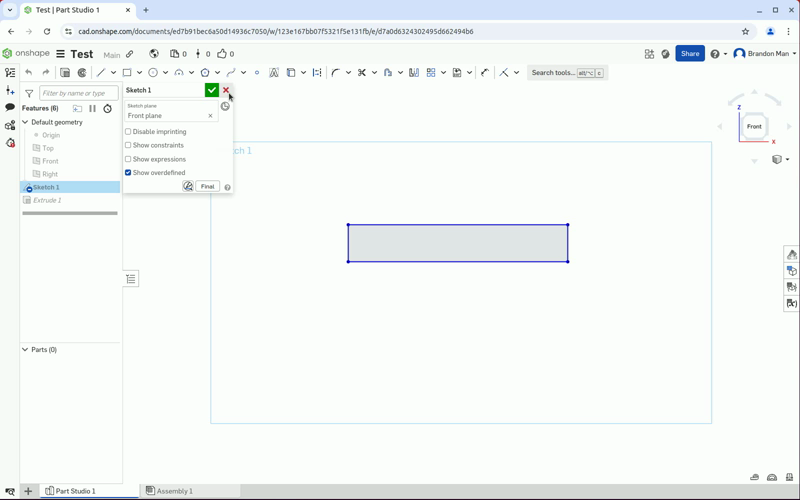
key(shift+s)
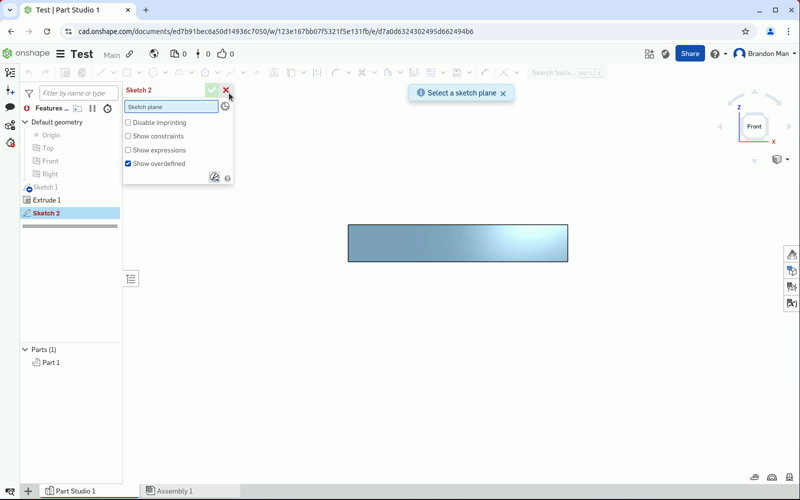
mouse_move(73, 163)
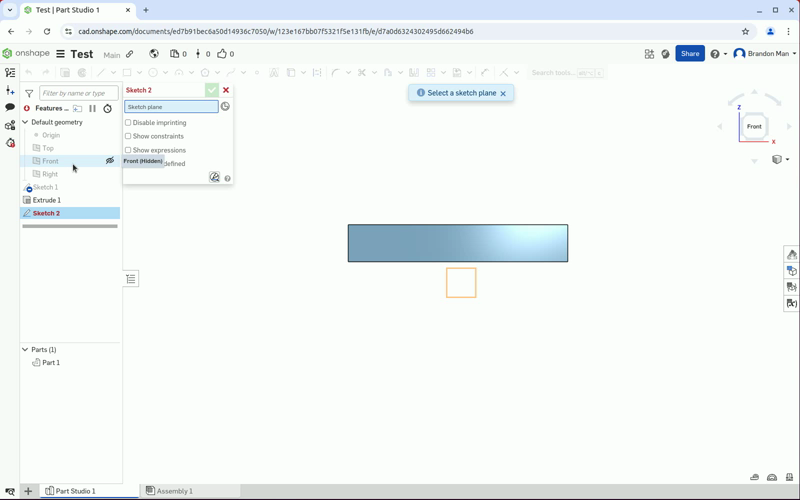
click(73, 163)
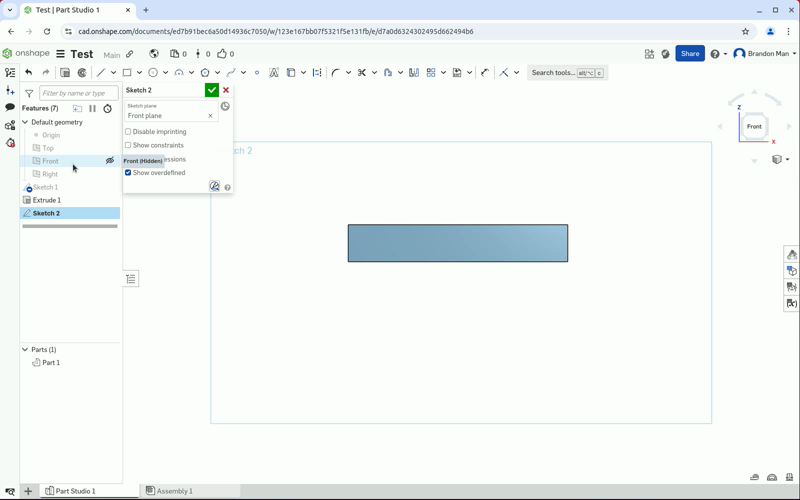
mouse_move(73, 352)
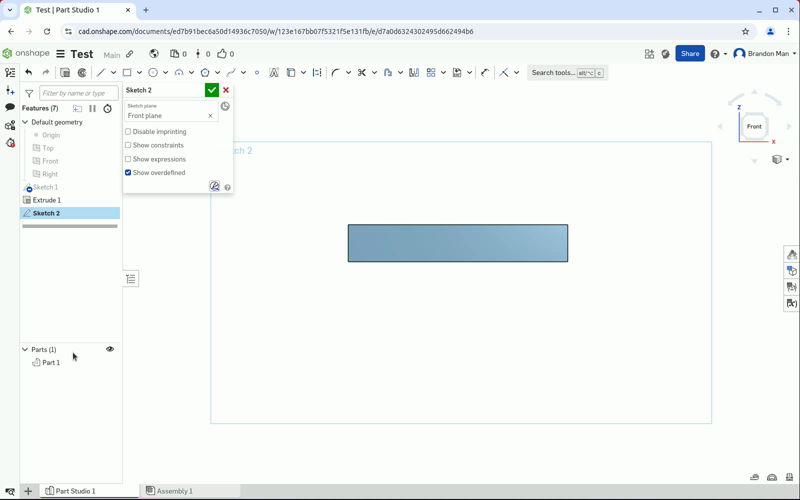
key(y)
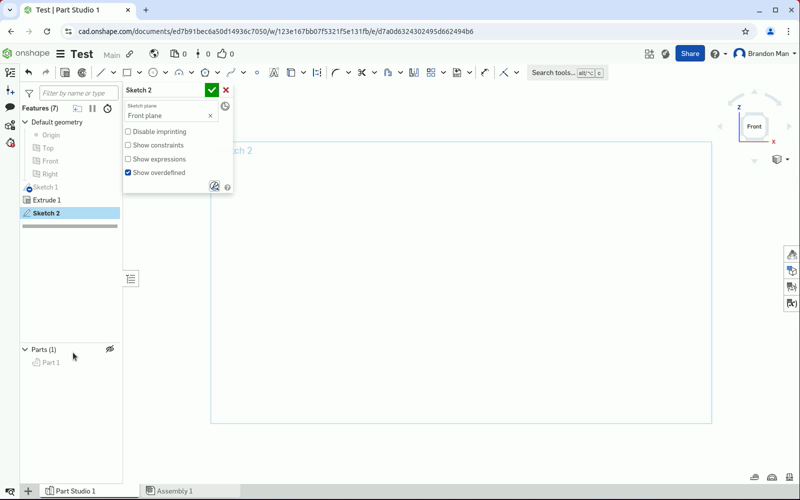
key(l)
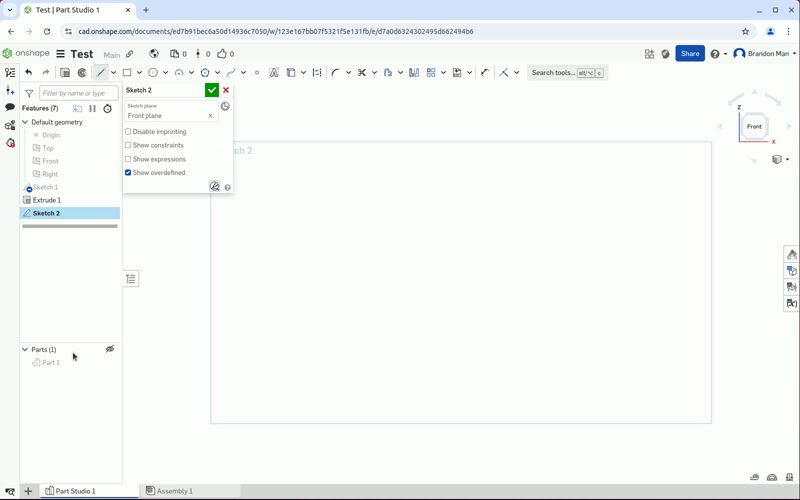
key_down(shift)
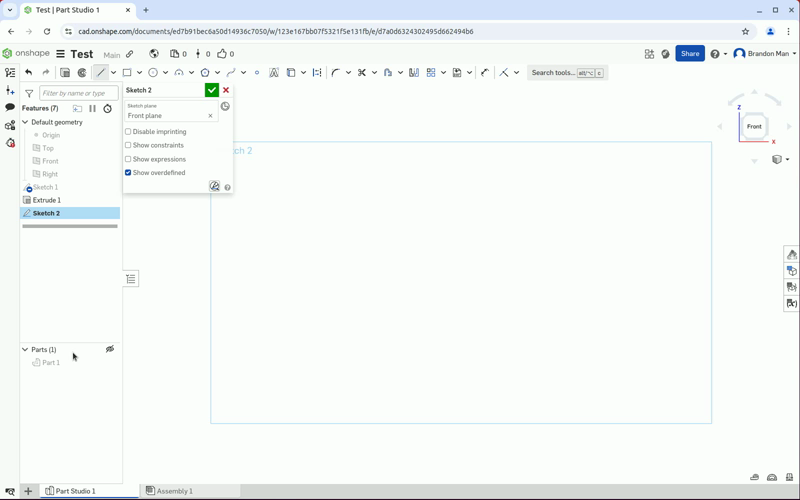
mouse_move(351, 282)
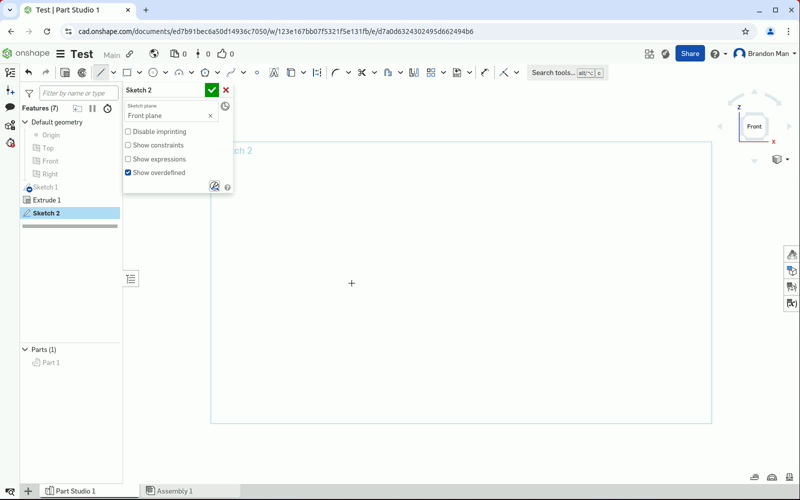
click(351, 282)
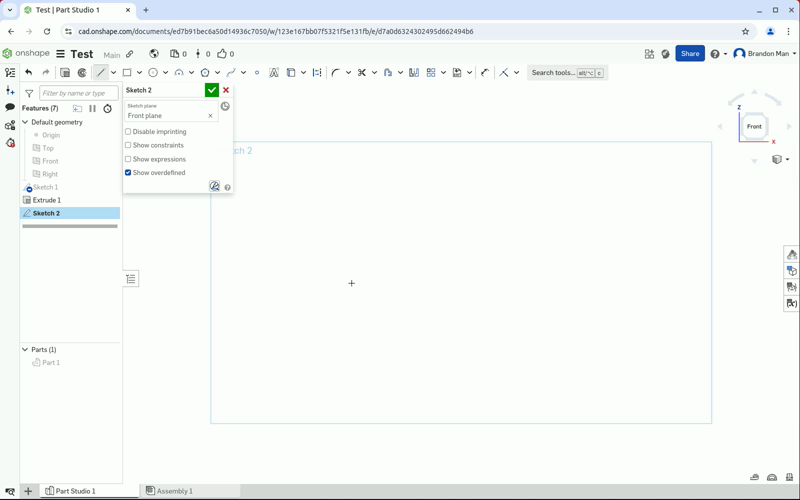
key_up(shift)
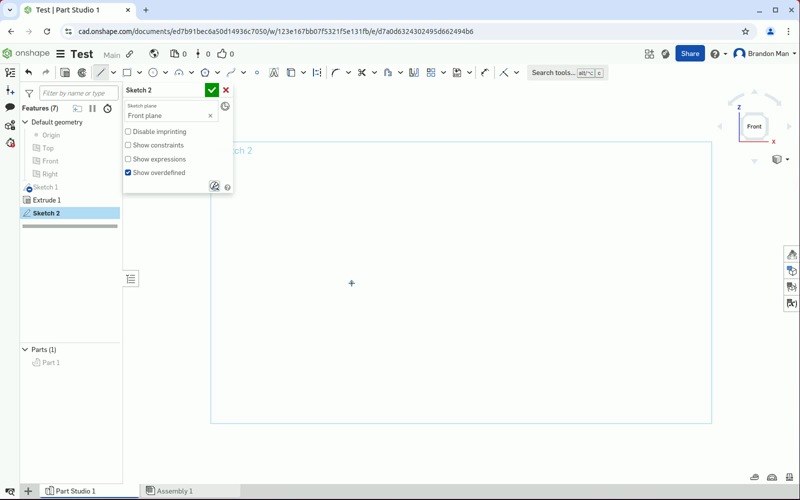
key_down(shift)
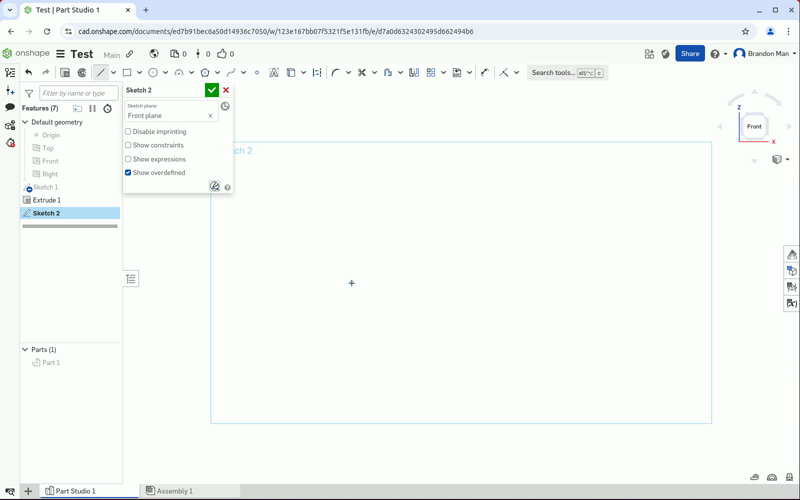
mouse_move(570, 282)
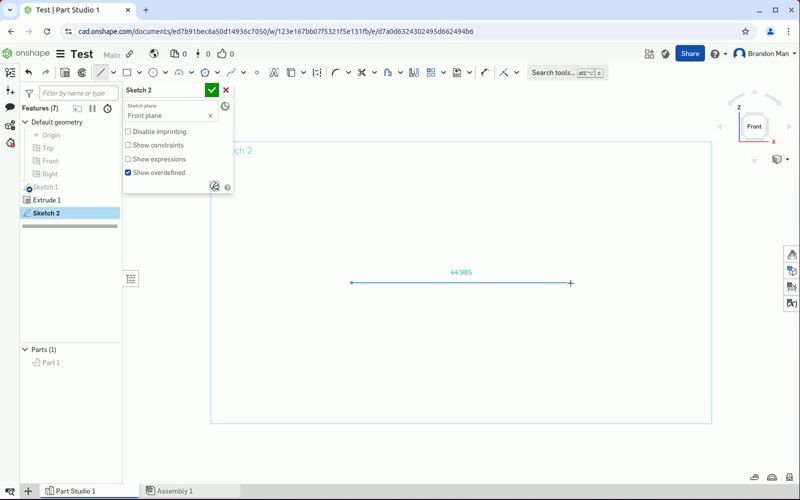
click(570, 282)
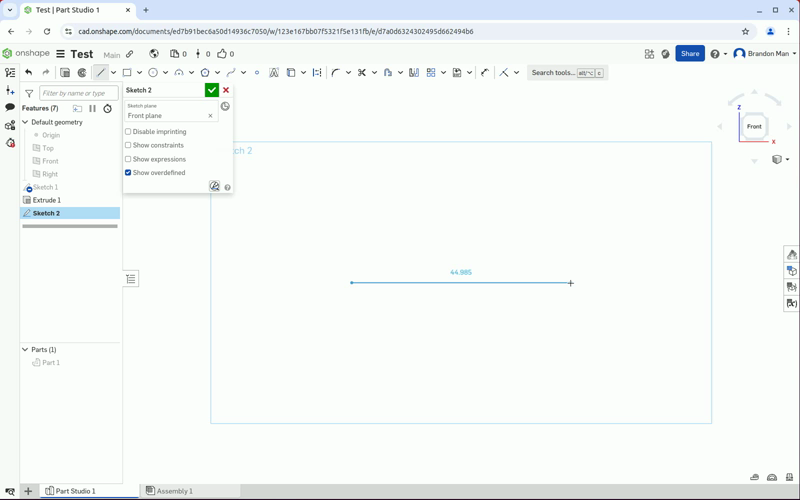
key_up(shift)
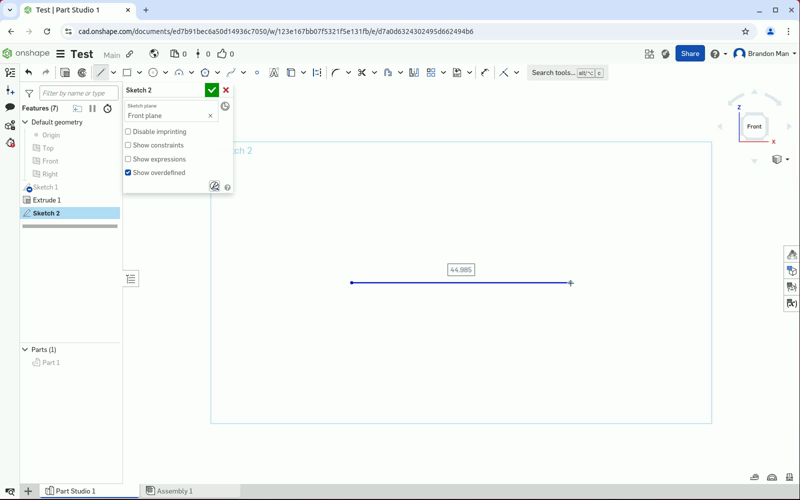
key_down(shift)
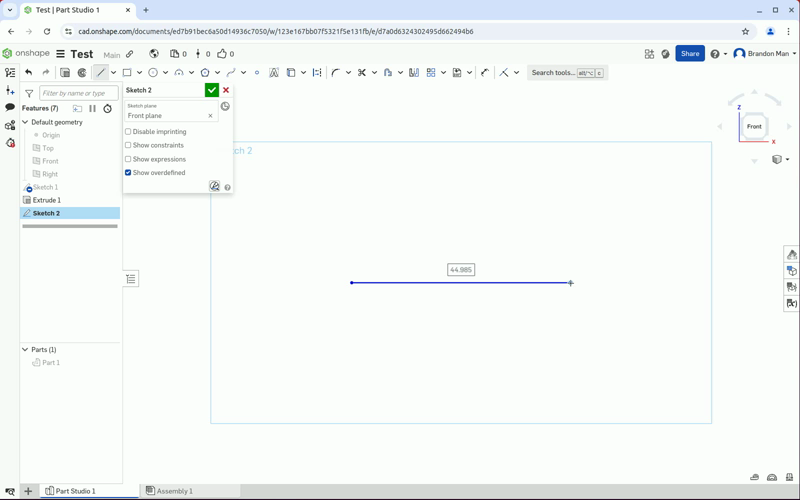
mouse_move(589, 282)
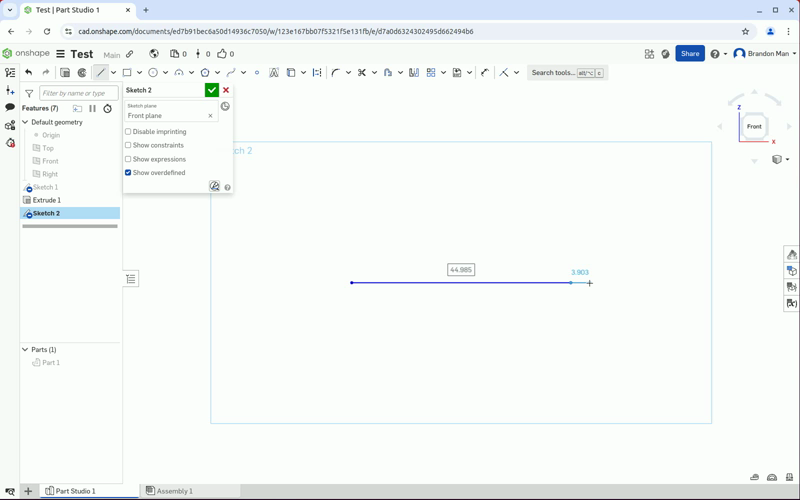
mouse_move(570, 269)
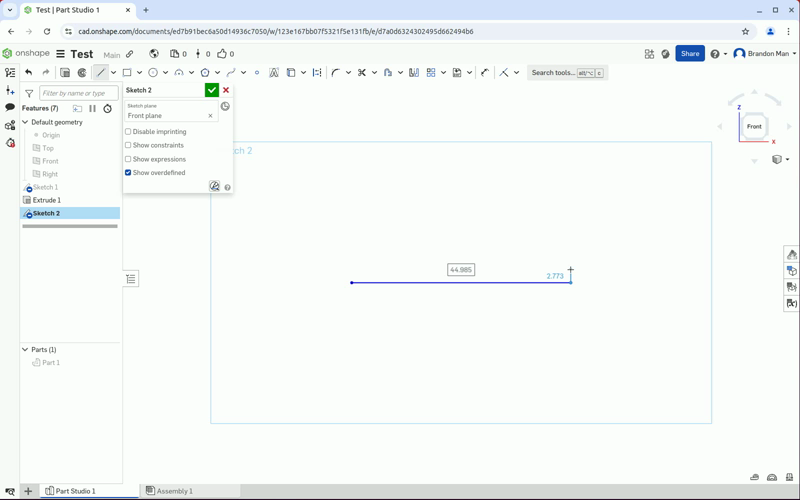
click(570, 269)
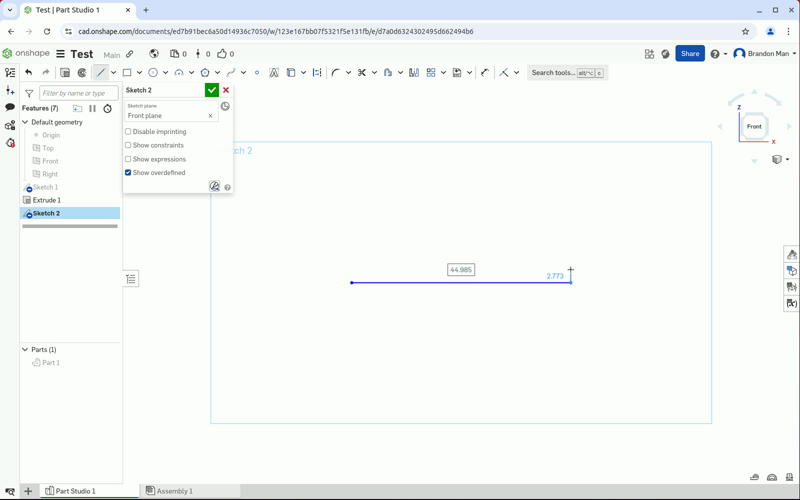
key_up(shift)
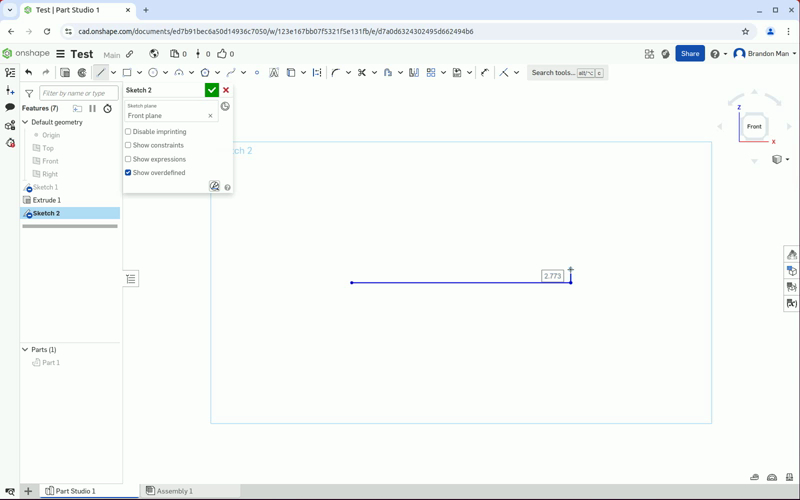
key_down(shift)
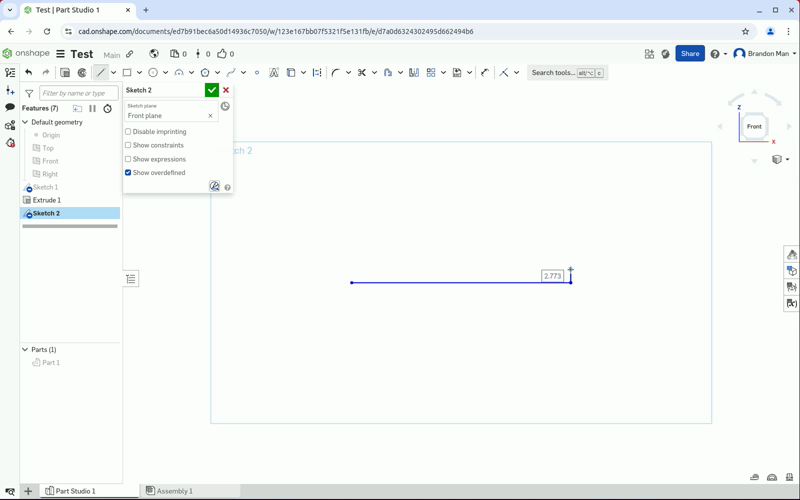
mouse_move(351, 269)
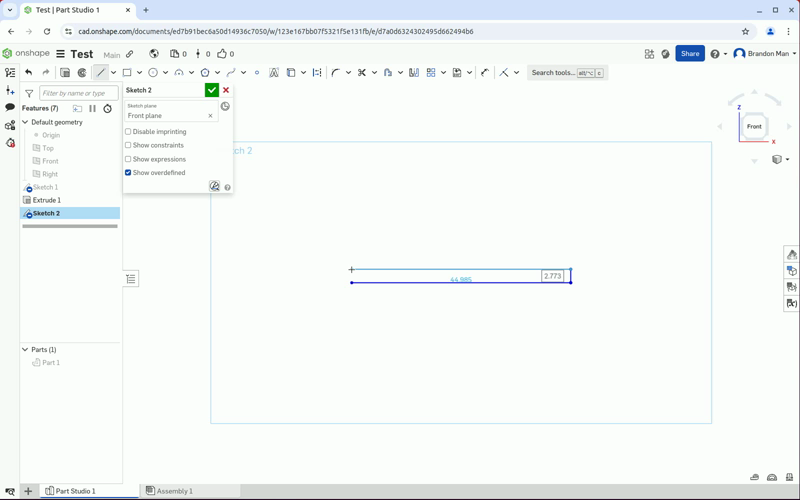
click(351, 269)
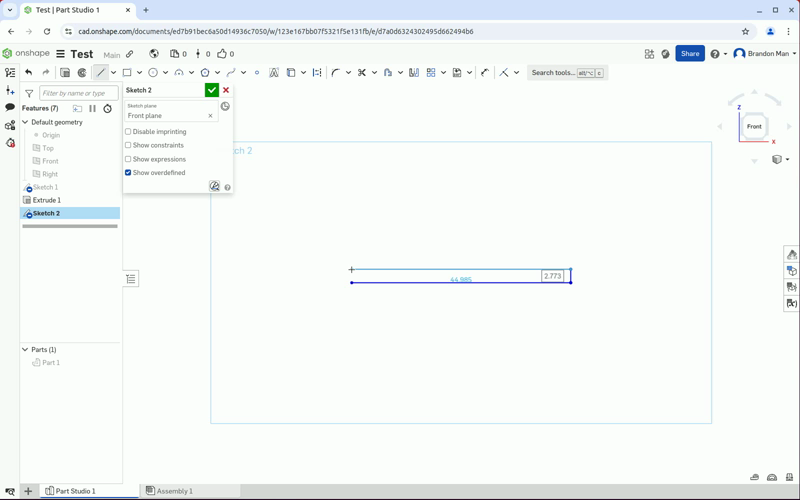
key_up(shift)
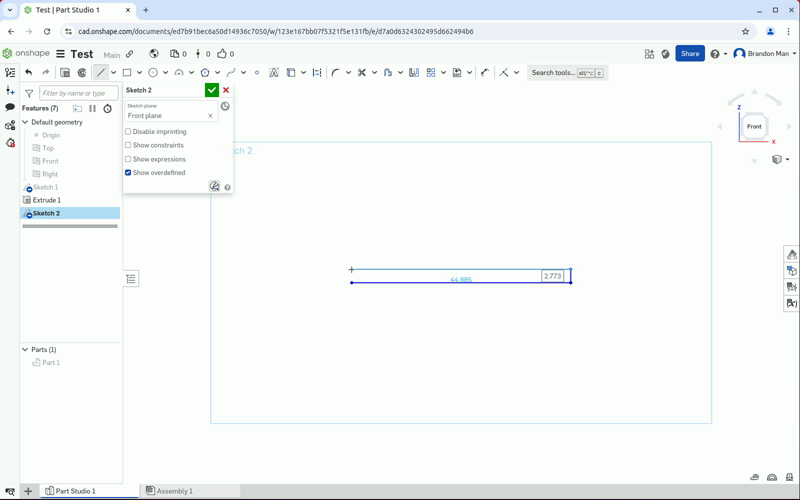
mouse_move(381, 269)
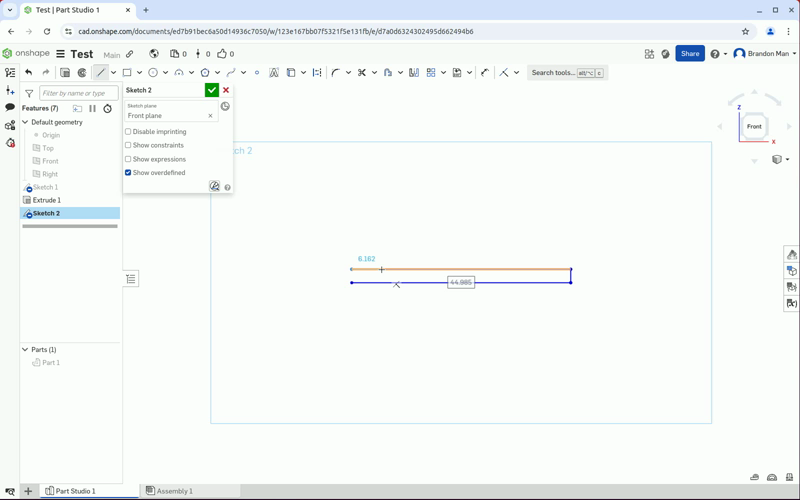
key_down(shift)
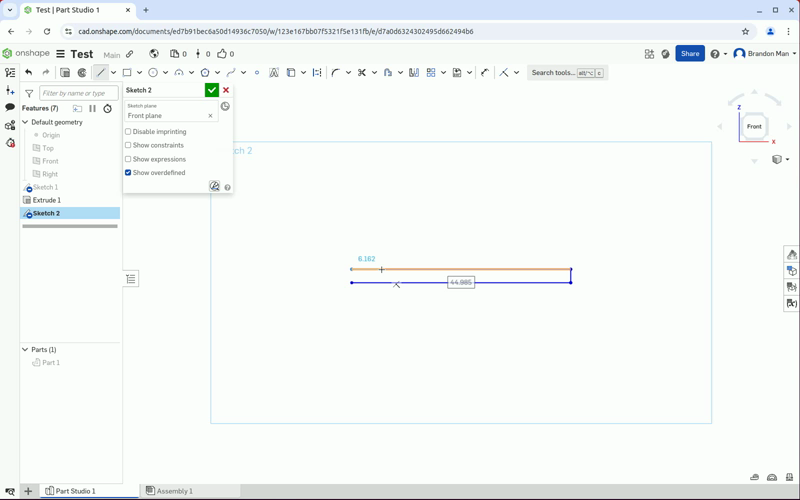
mouse_move(351, 282)
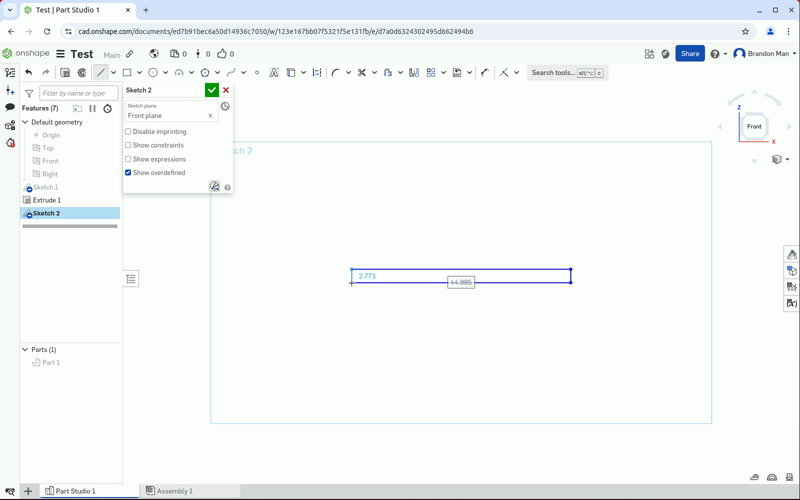
key_up(shift)
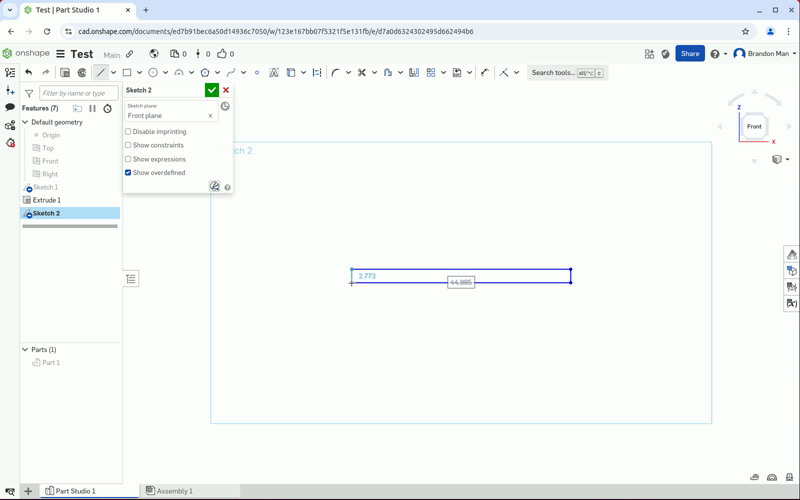
click(351, 282)
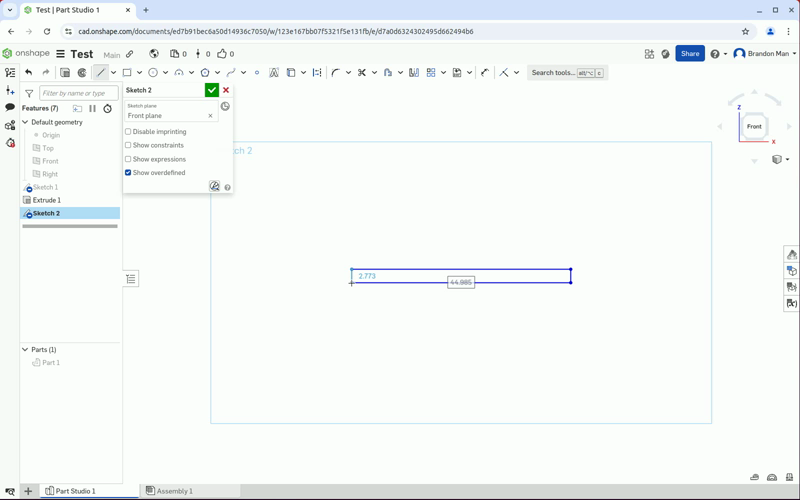
key(esc)
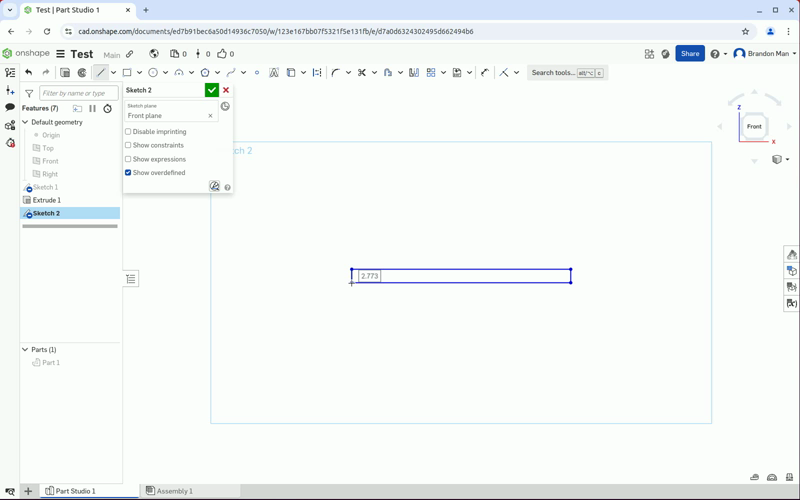
mouse_move(422, 275)
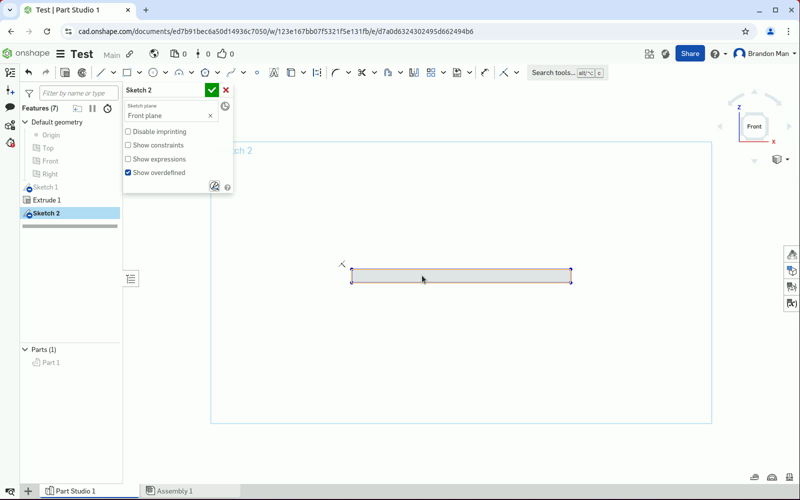
click(422, 275)
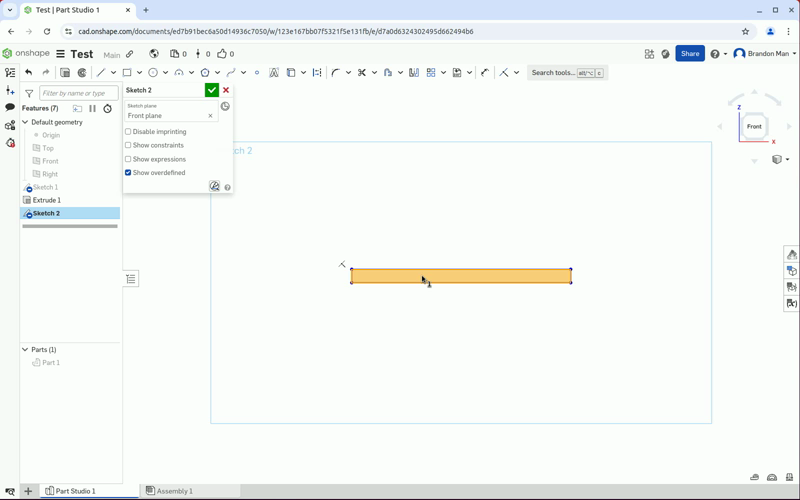
mouse_move(73, 352)
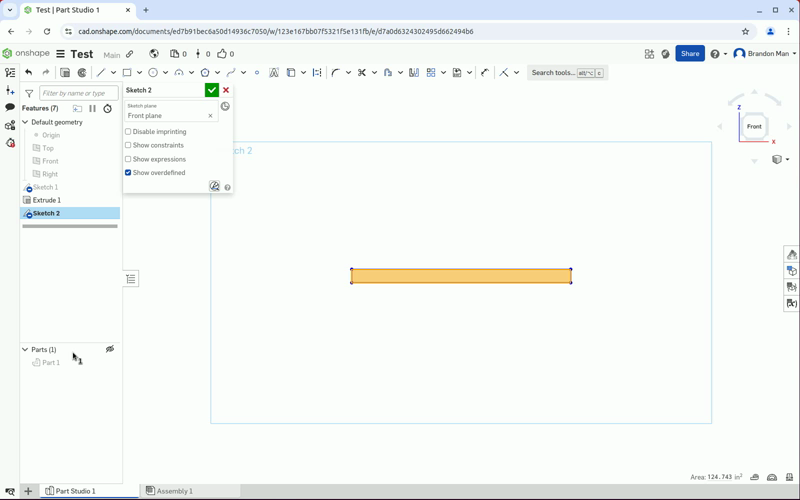
key(shift+y)
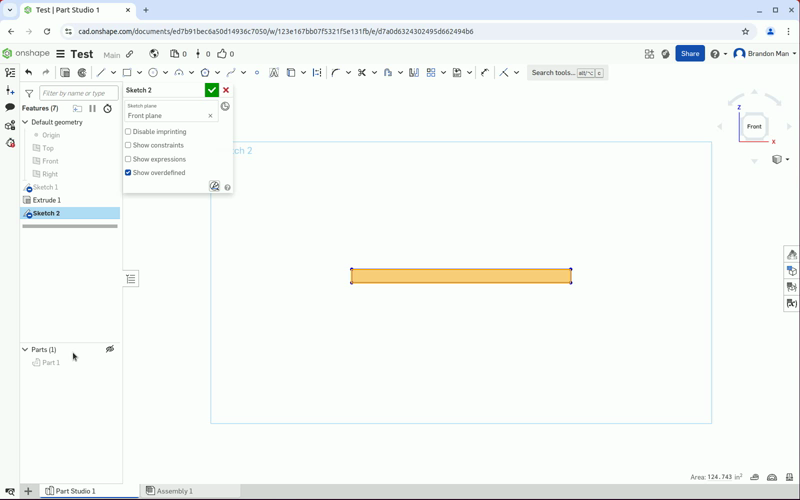
key(shift+e)
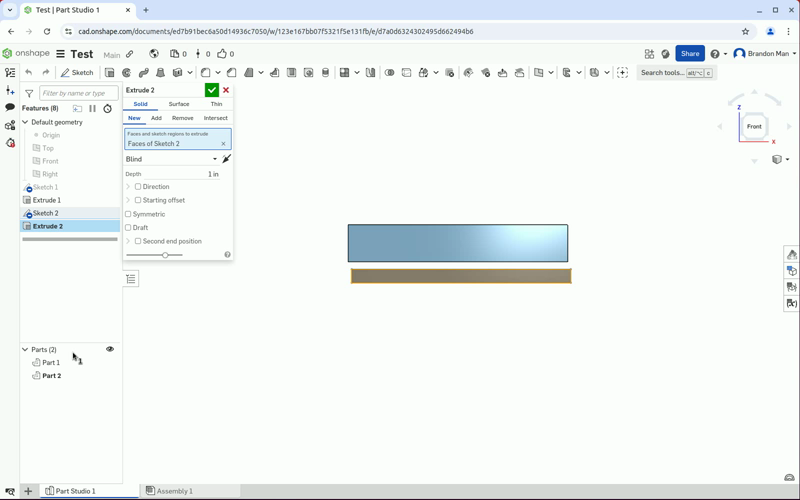
mouse_move(143, 106)
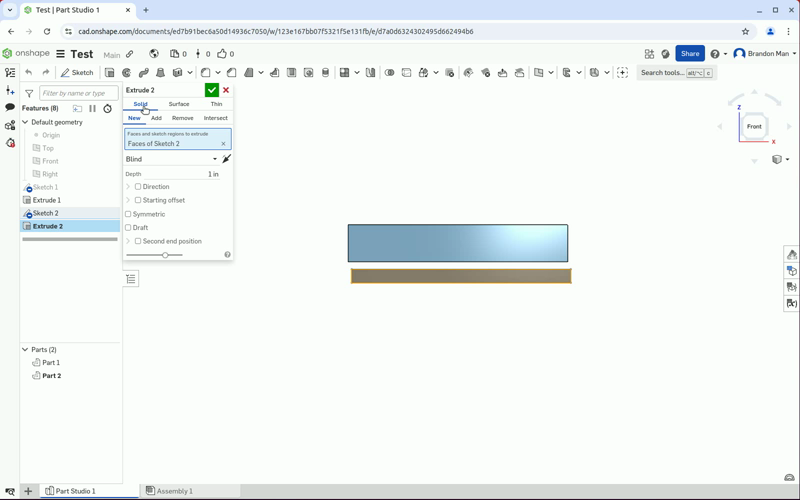
click(143, 106)
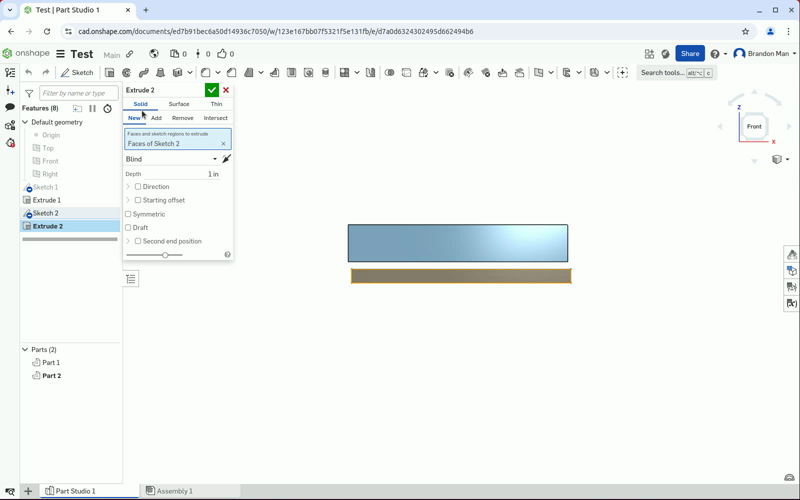
mouse_move(137, 120)
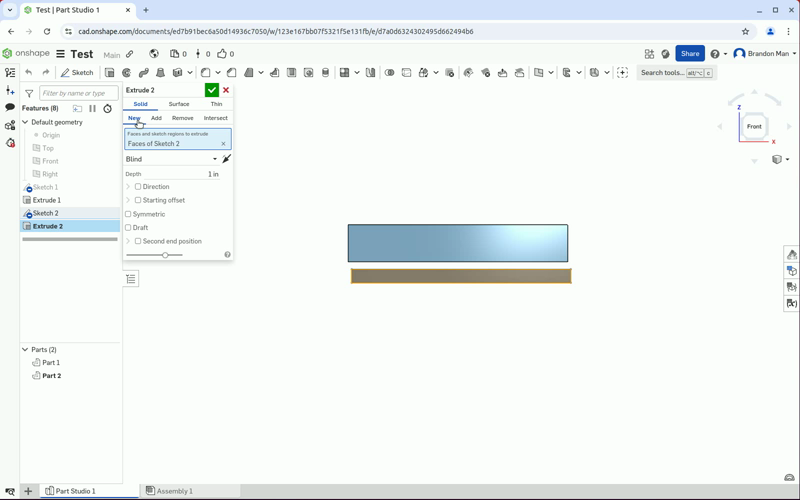
click(137, 120)
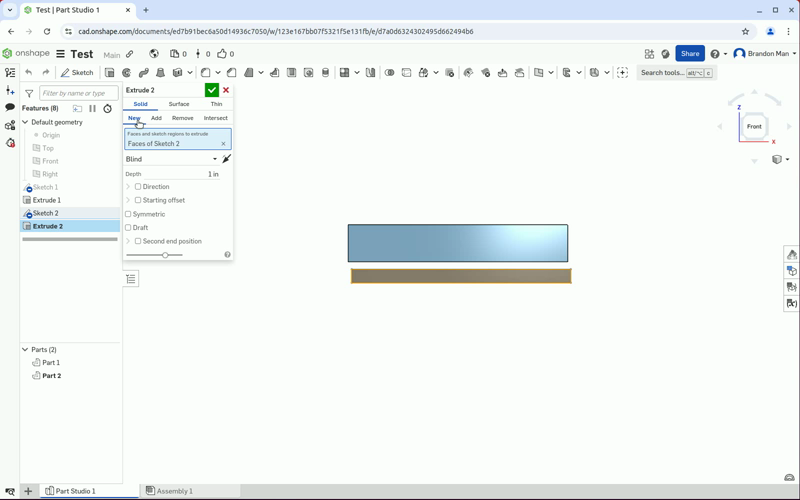
key(tab, 4)
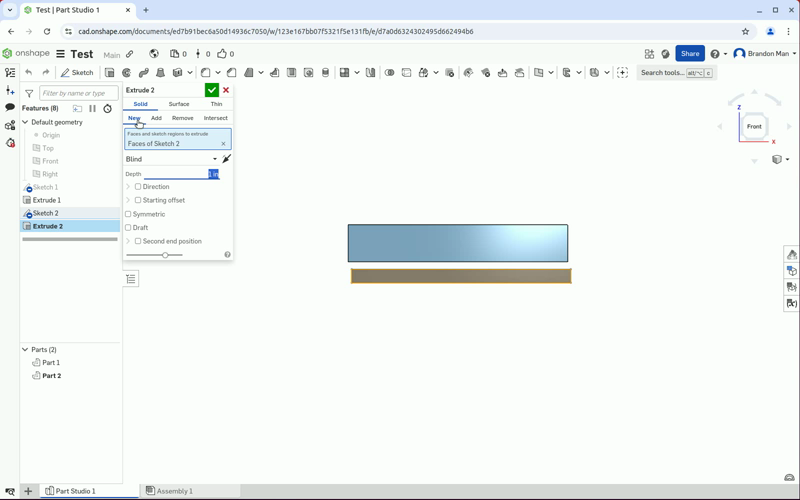
text(2.888)
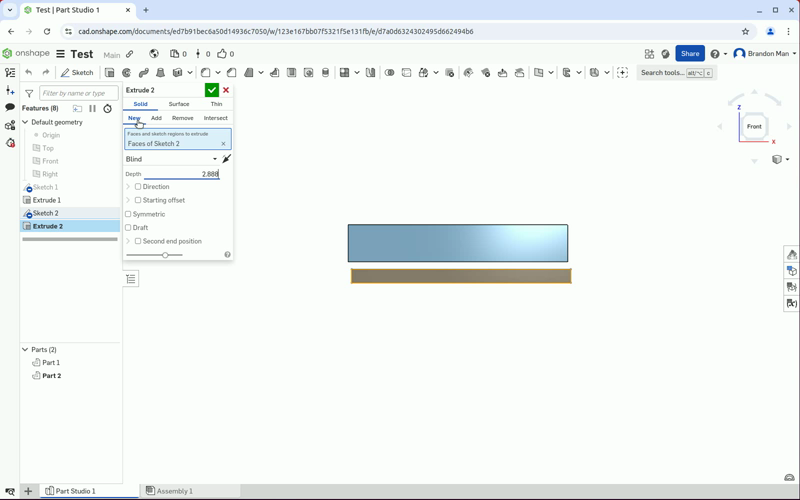
key(tab, 3)
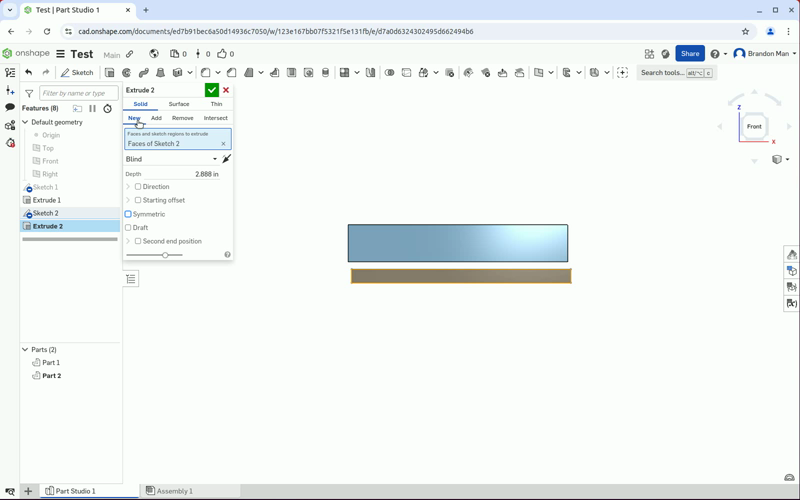
key(space)
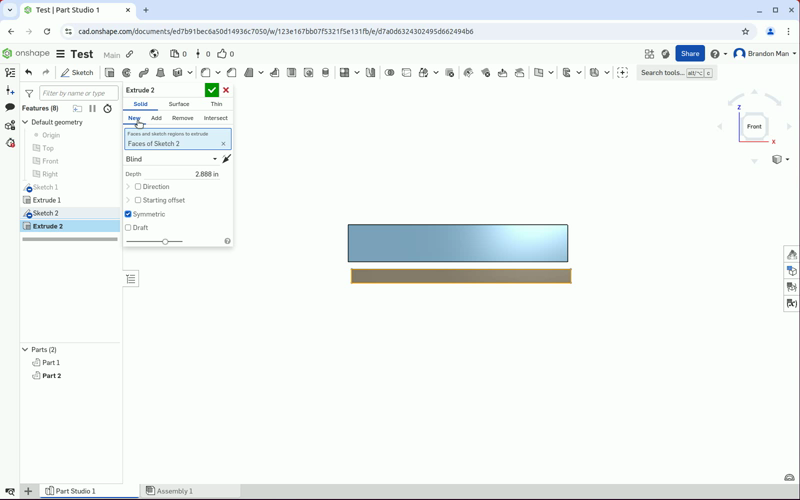
key(enter)
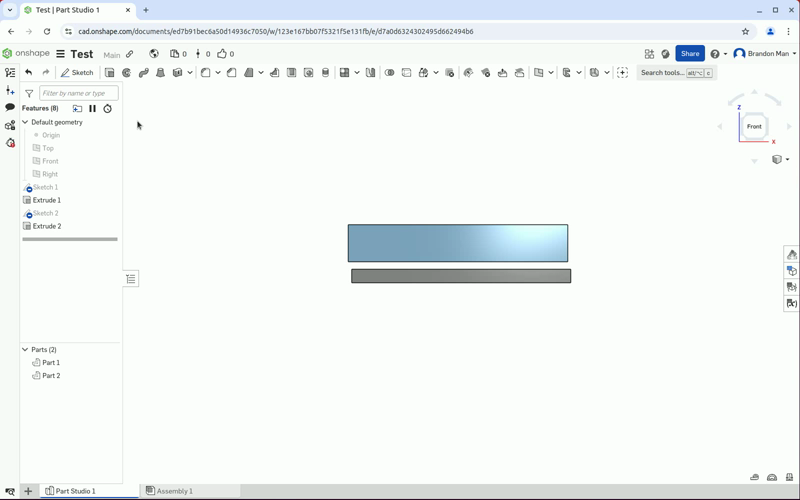
key(shift+h)
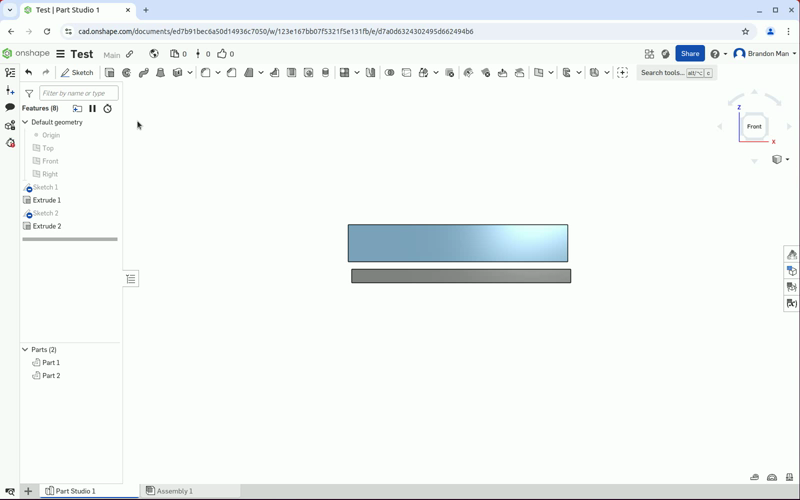
key(shift+h)
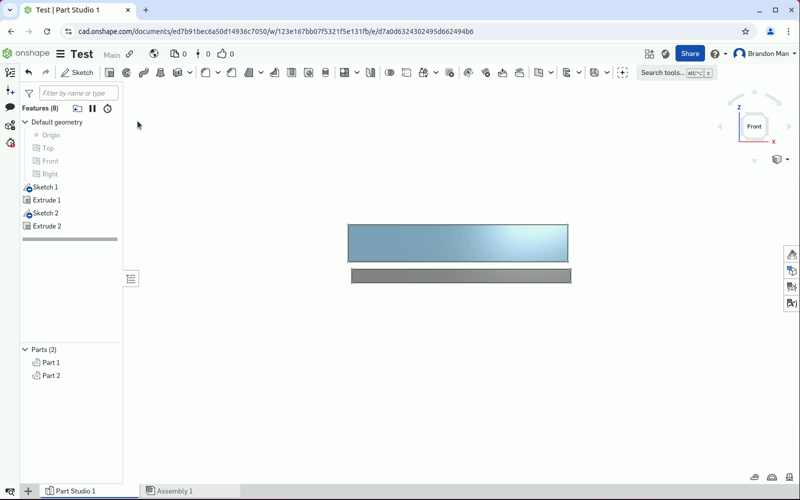
key(shift+7)
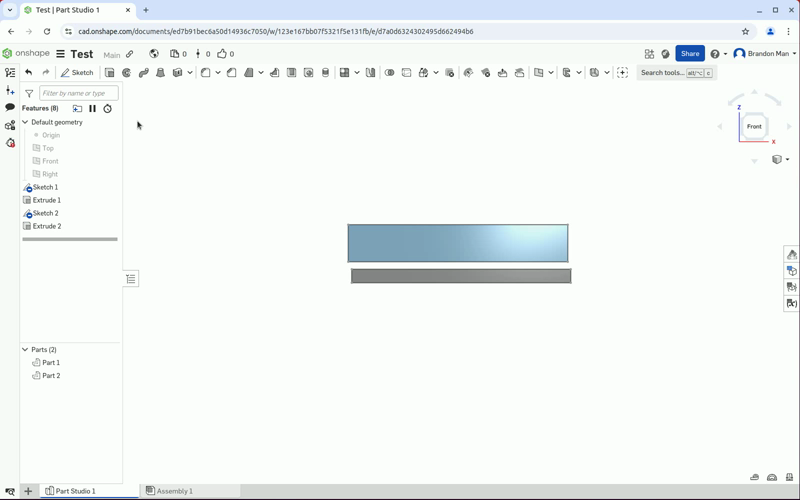
key(left, 2)
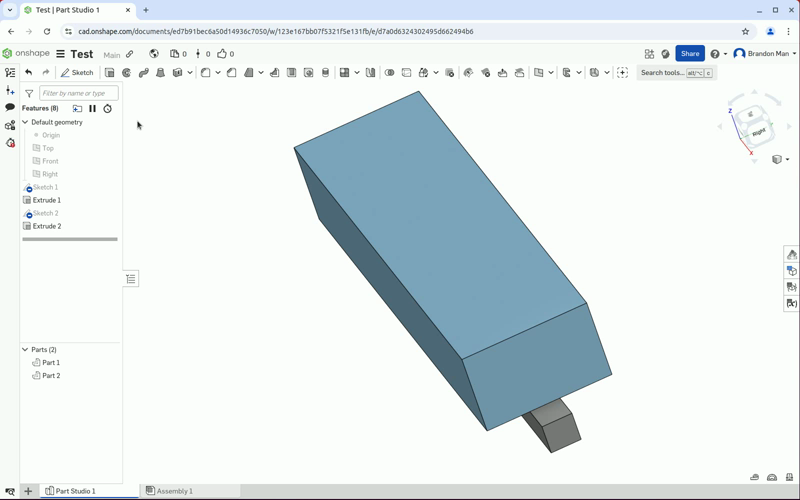
key(down, 2)
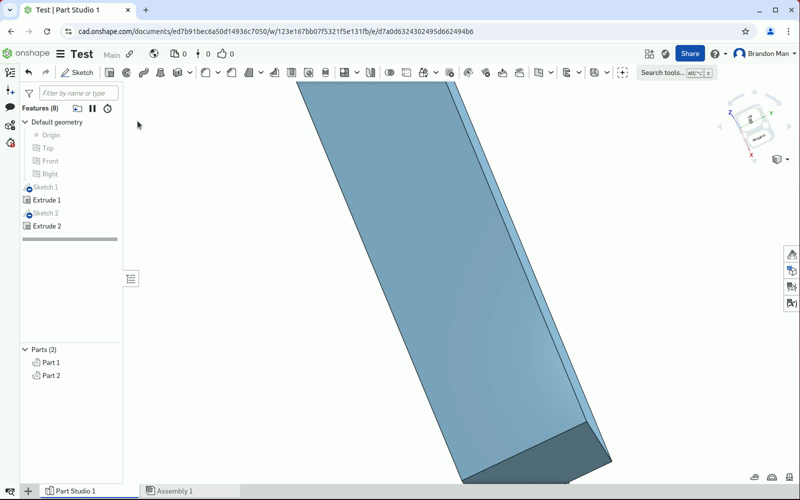
key(up, 2)
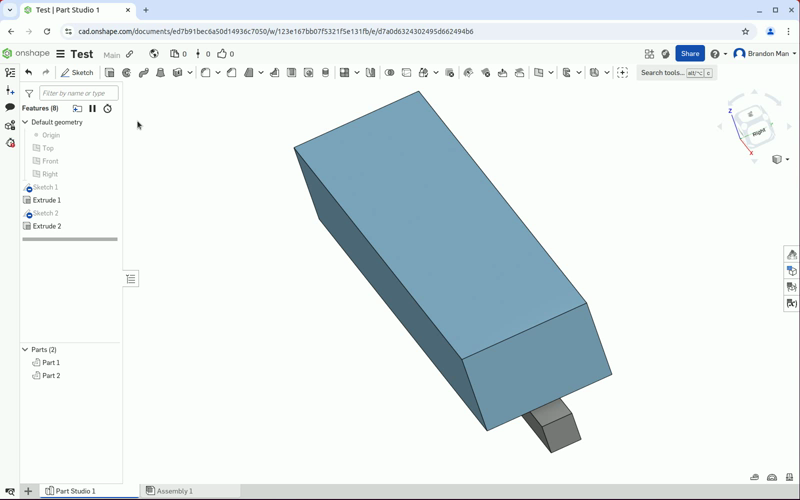
key(right, 2)
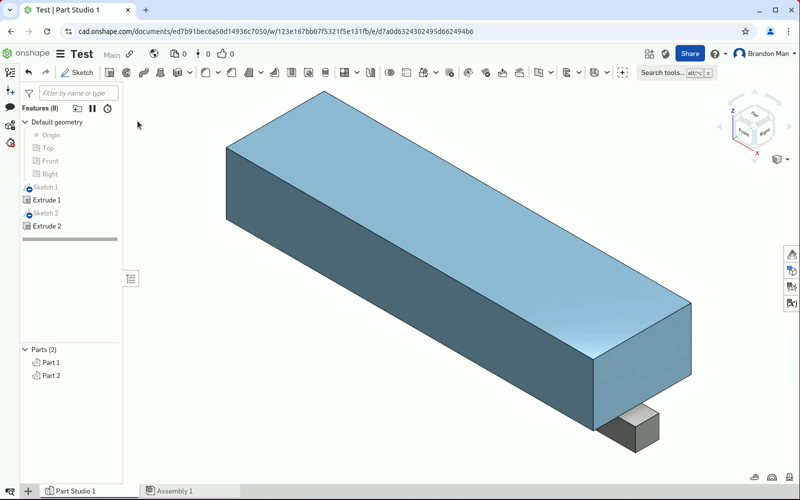
mouse_move(73, 189)
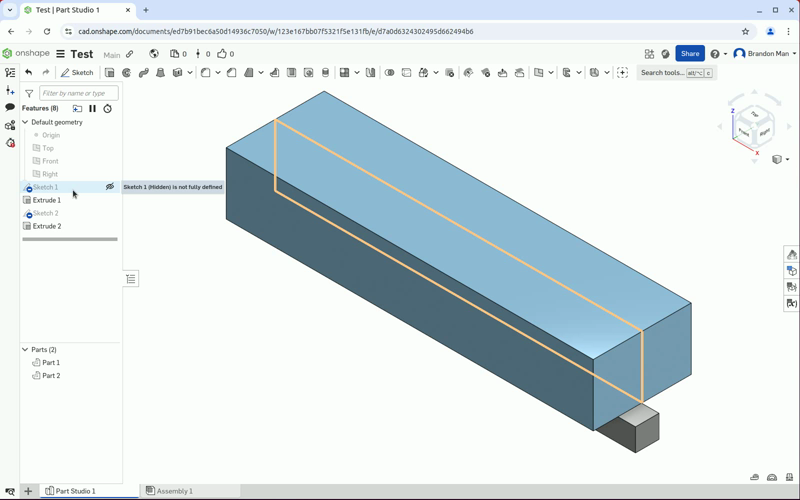
click(73, 189)